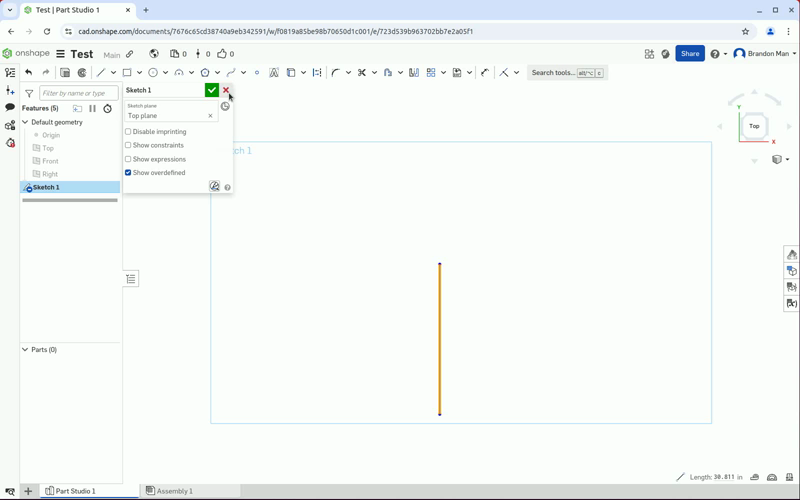
key(shift+h)
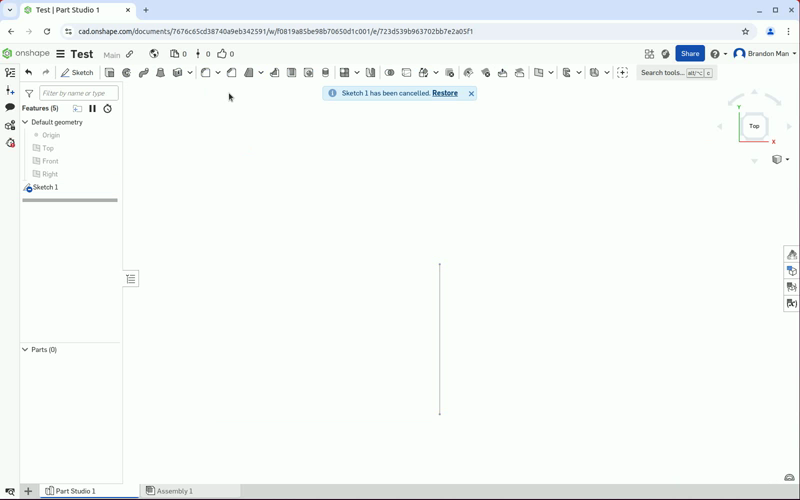
key(shift+s)
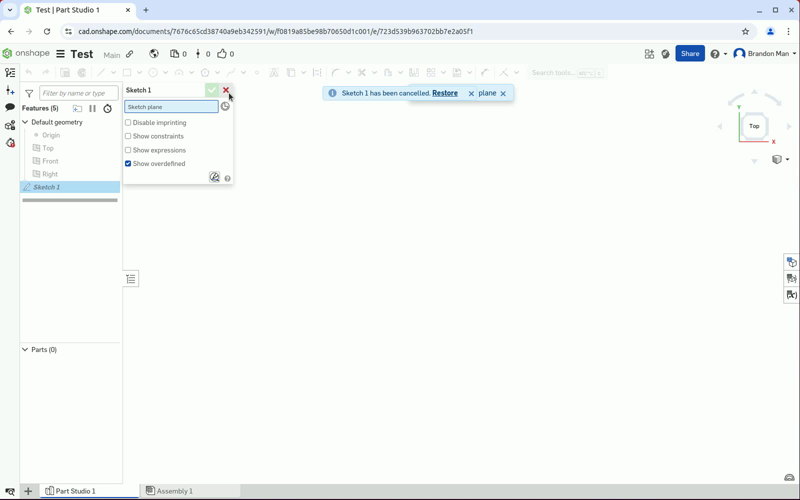
mouse_move(73, 150)
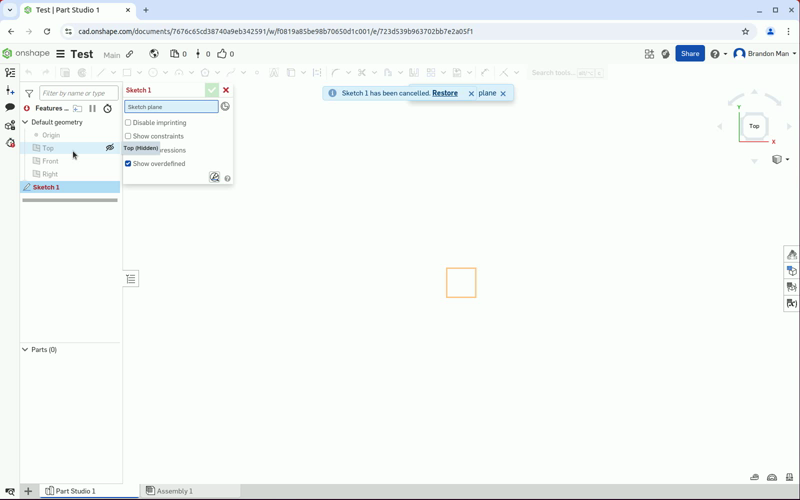
click(73, 150)
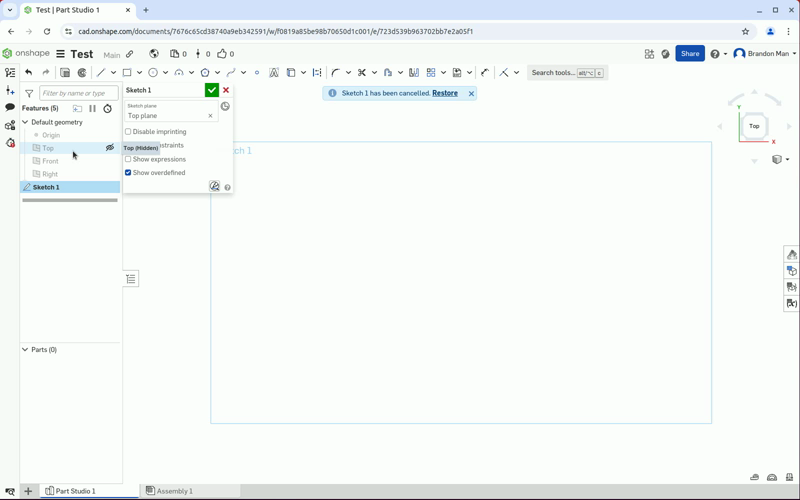
mouse_move(73, 352)
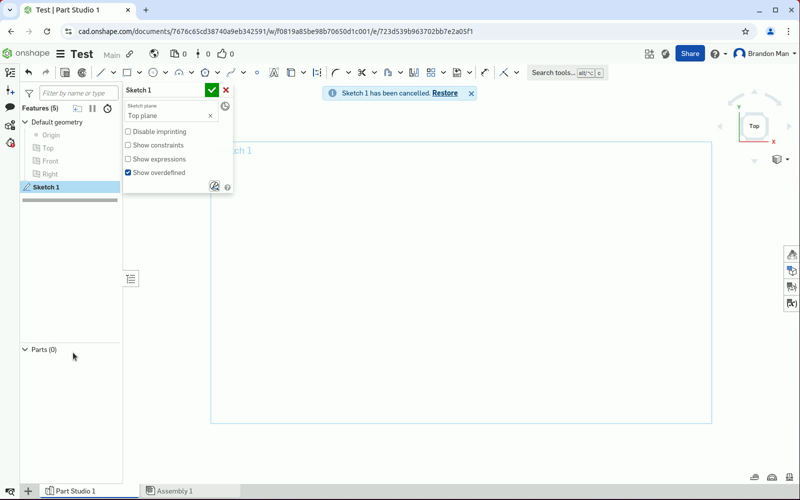
key(y)
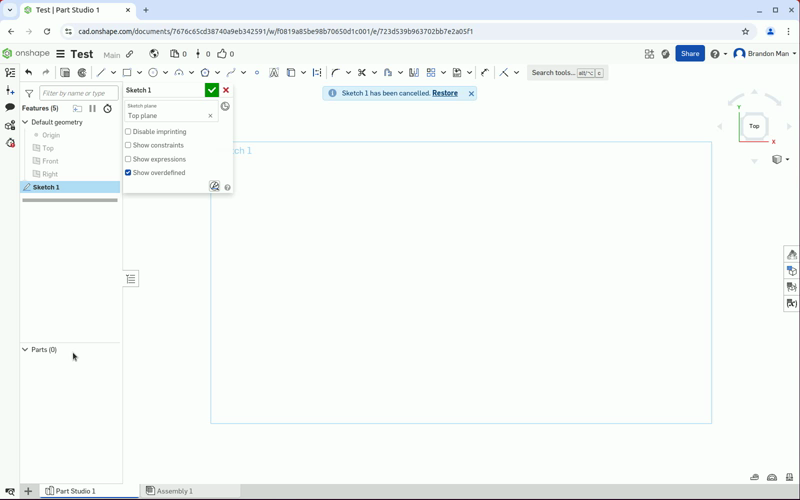
key(l)
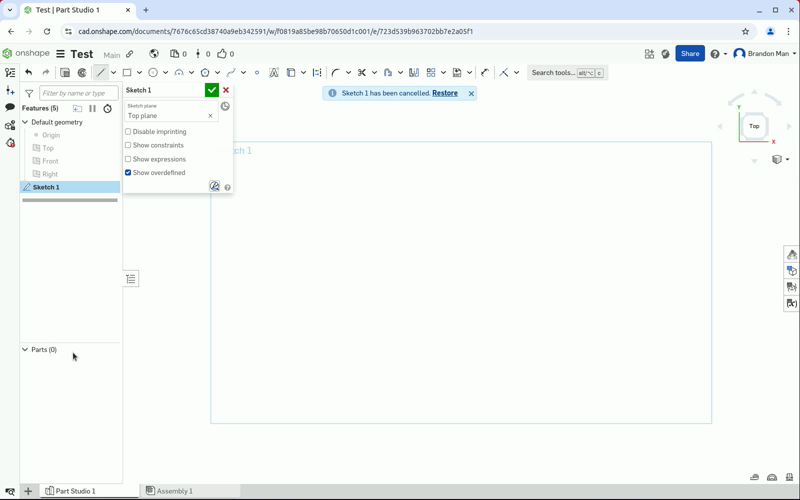
key_down(shift)
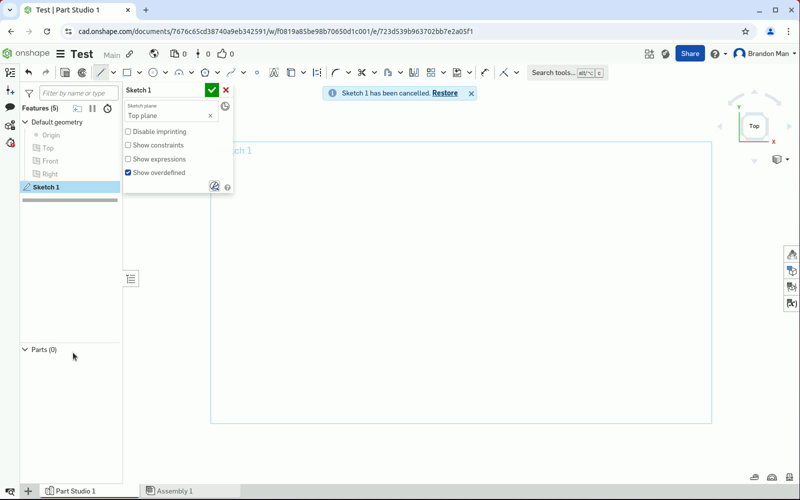
mouse_move(410, 333)
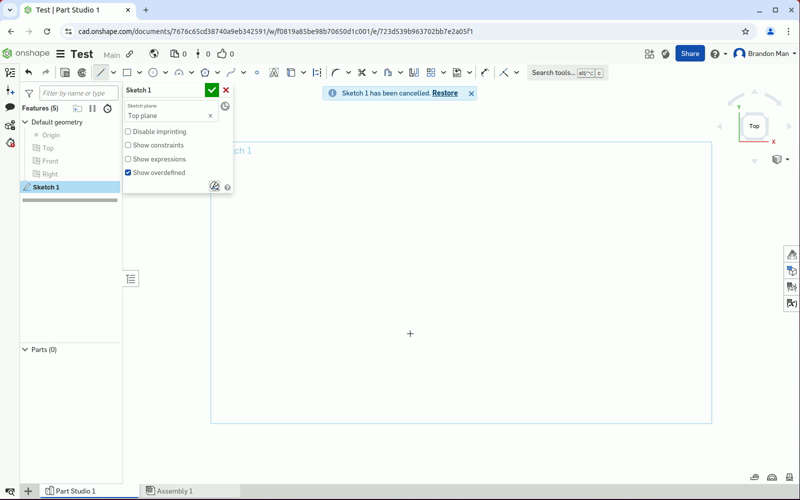
click(410, 333)
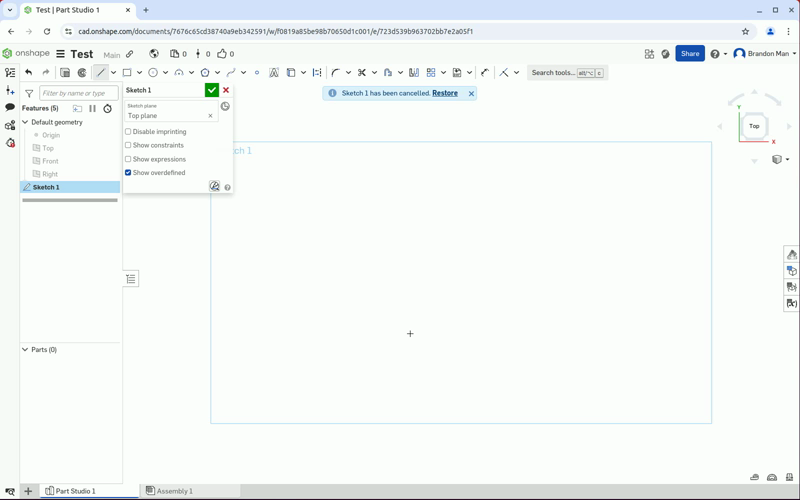
key_up(shift)
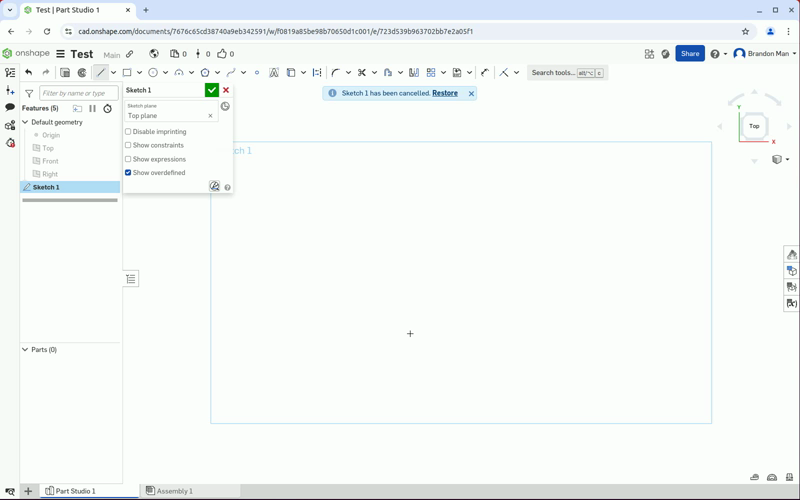
key_down(shift)
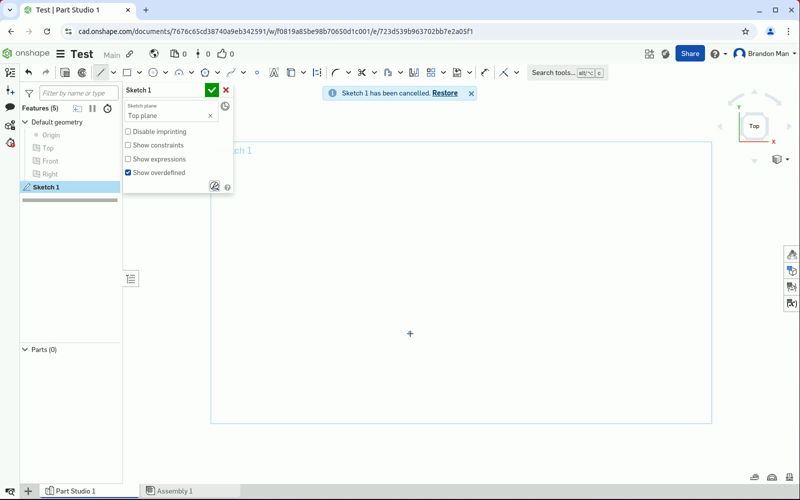
mouse_move(511, 333)
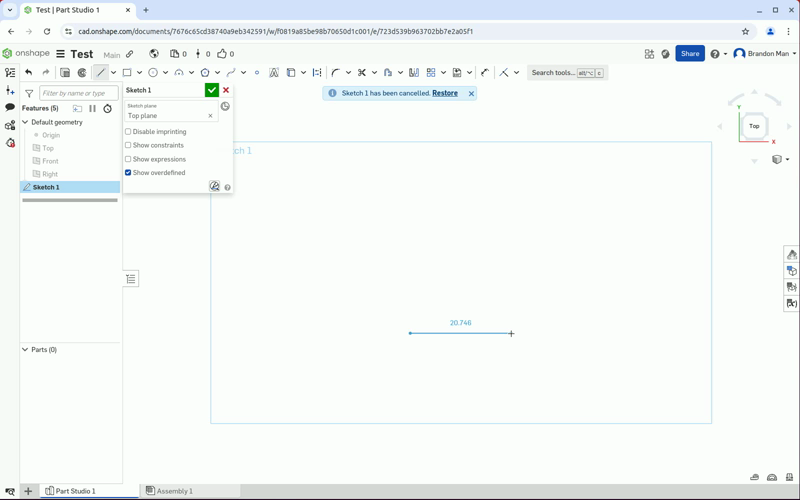
click(511, 333)
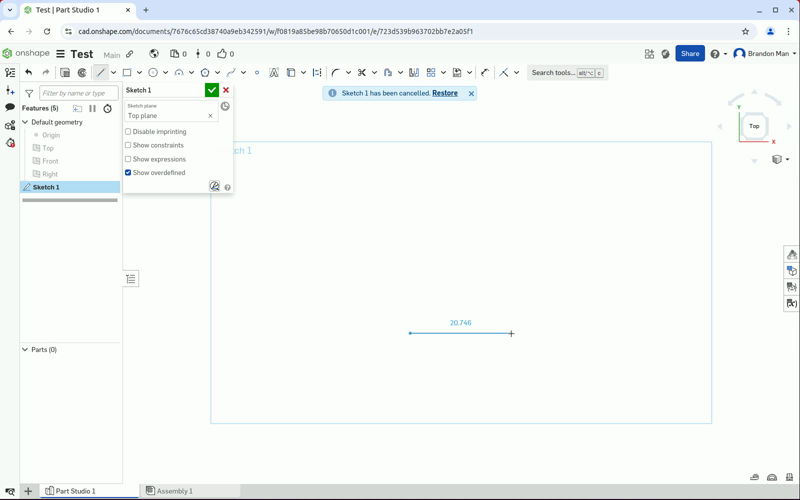
key_up(shift)
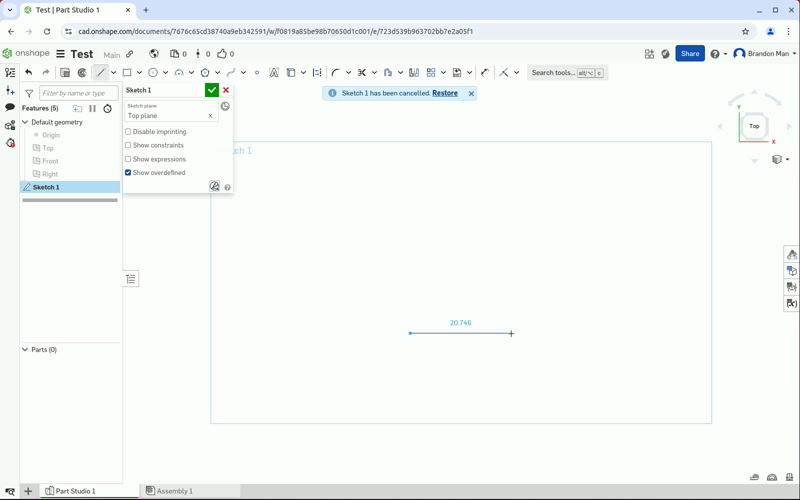
key_down(shift)
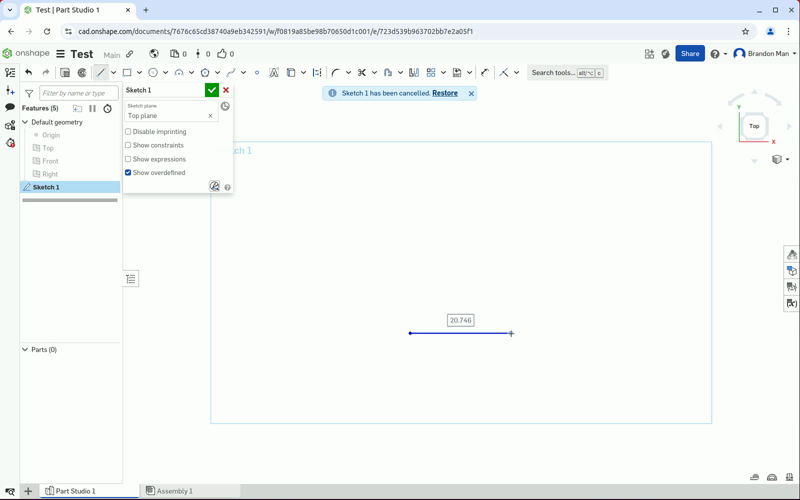
mouse_move(511, 232)
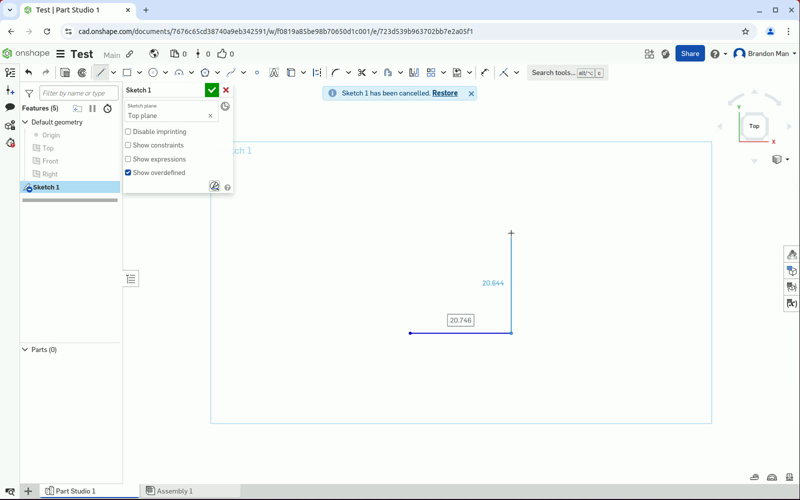
click(511, 232)
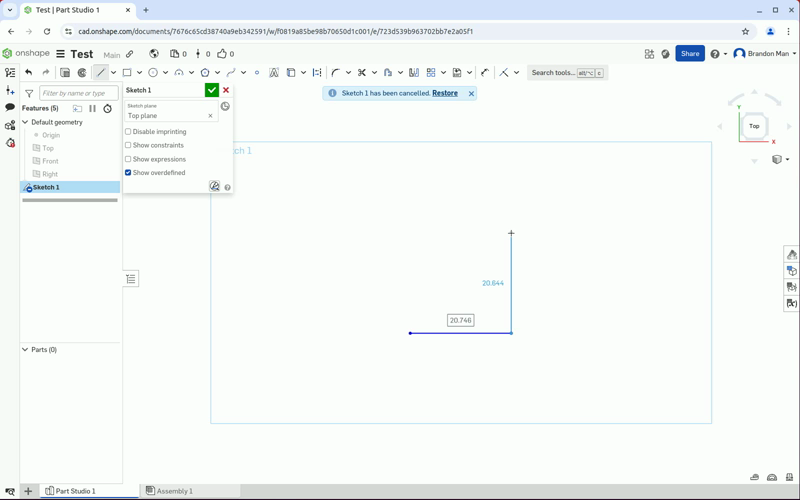
key_up(shift)
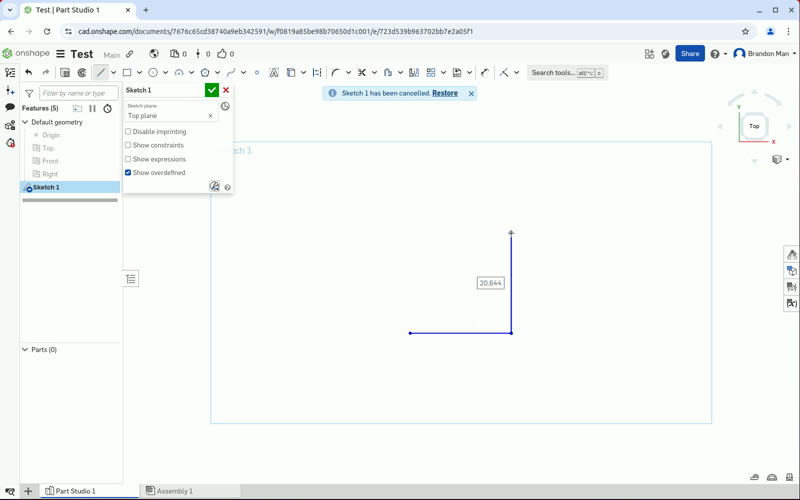
key_down(shift)
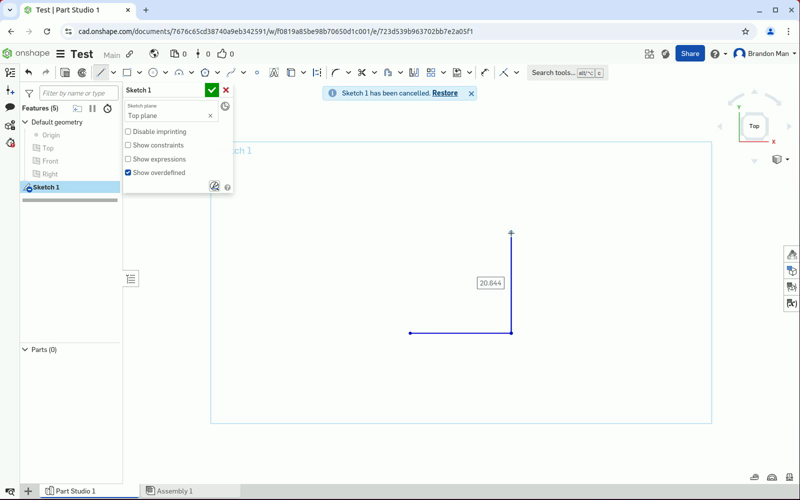
mouse_move(410, 232)
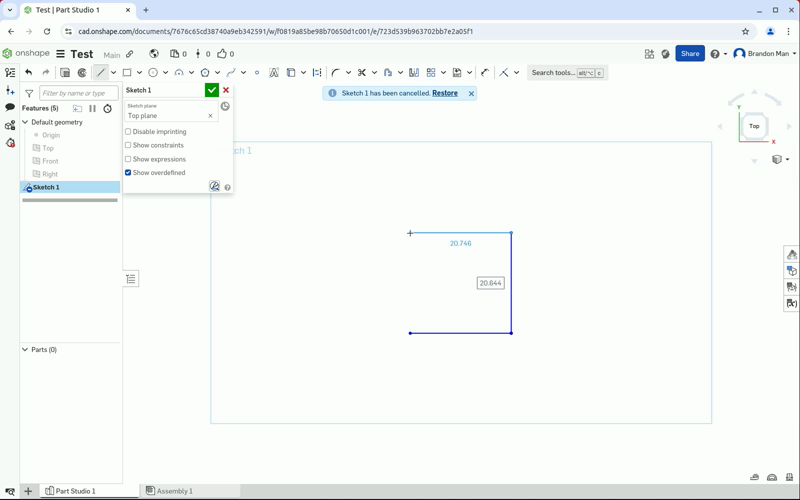
click(410, 232)
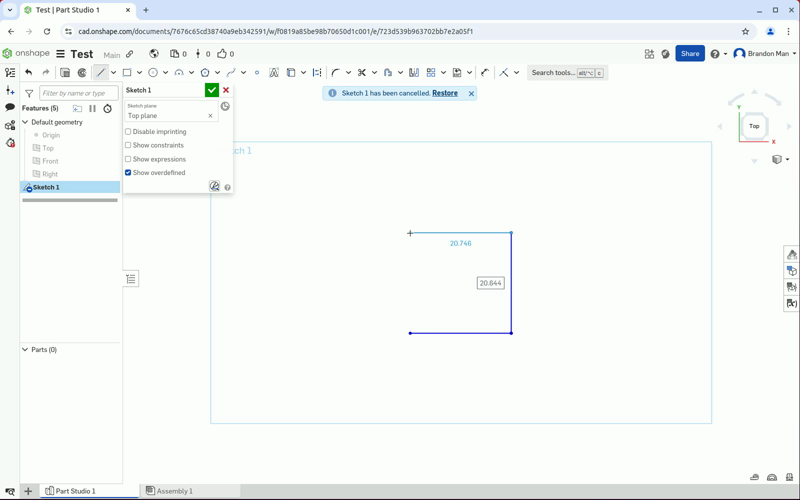
key_up(shift)
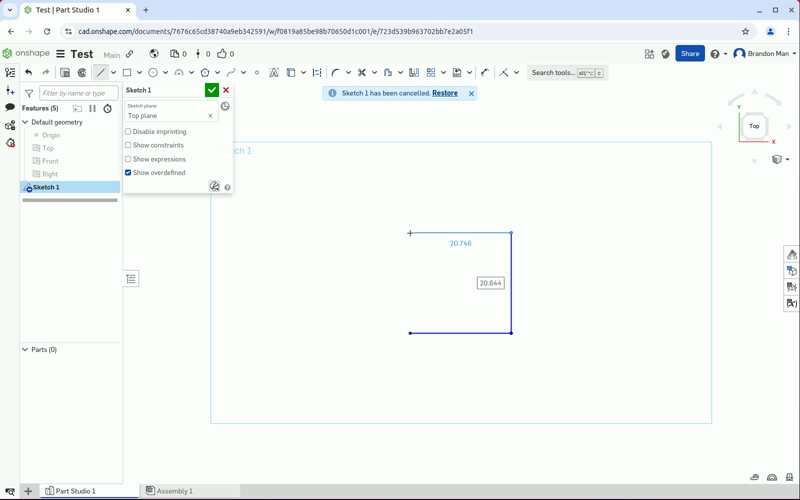
key_down(shift)
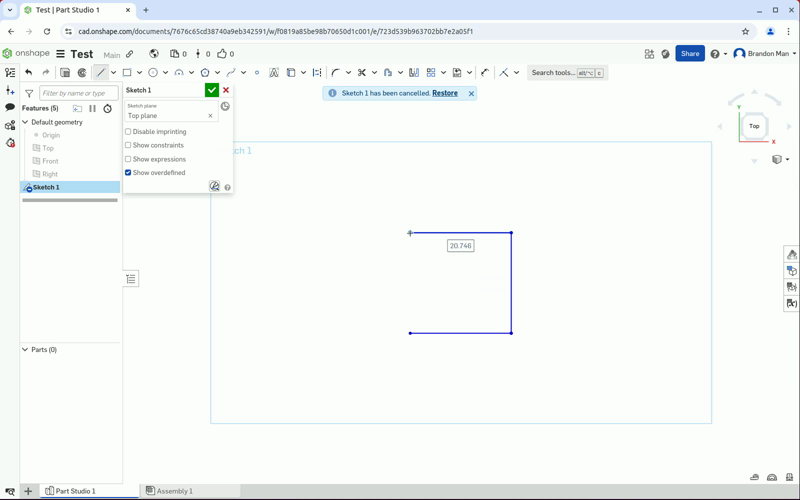
mouse_move(410, 333)
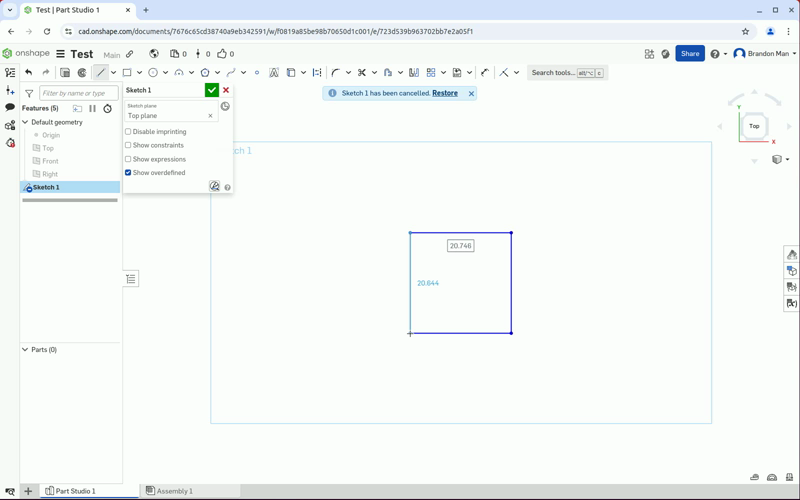
key_up(shift)
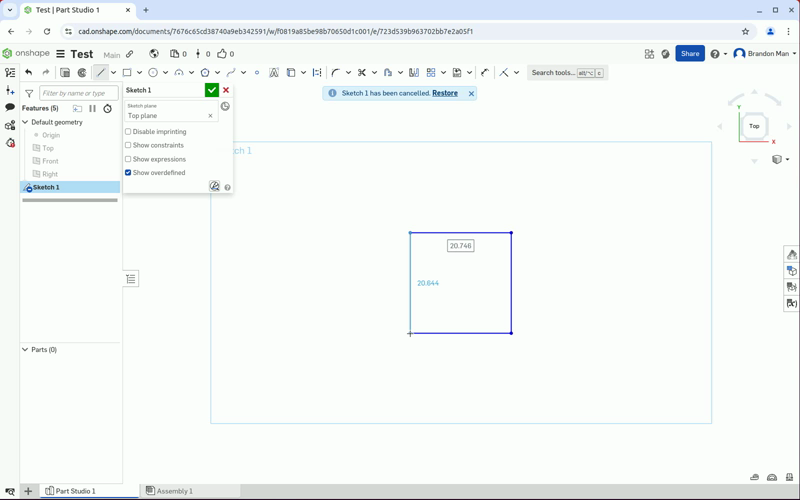
click(410, 333)
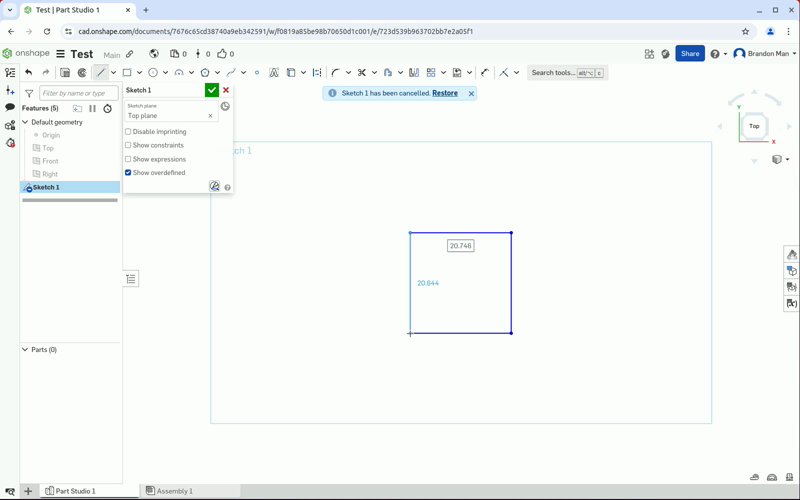
key(esc)
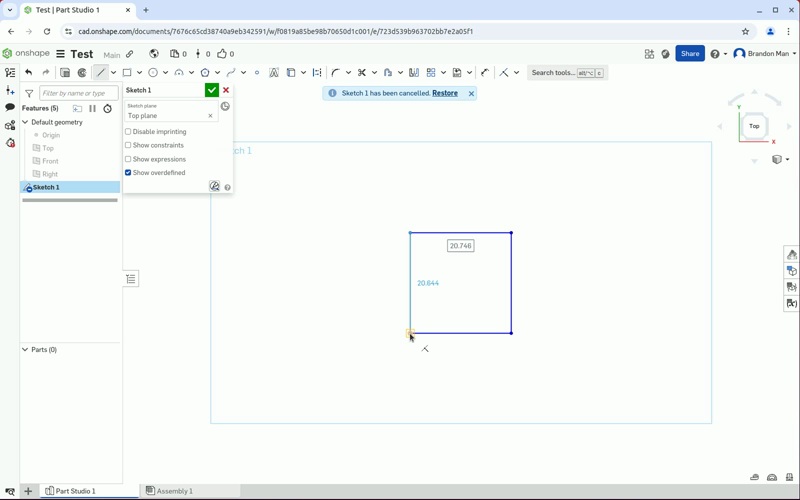
mouse_move(491, 285)
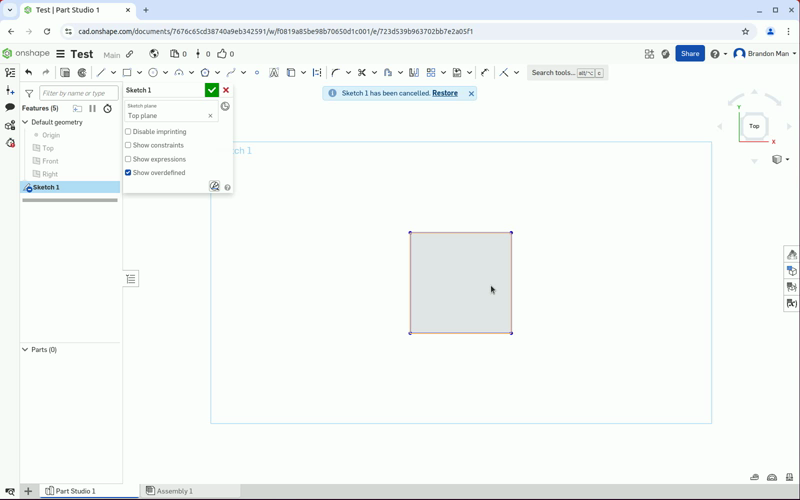
click(491, 285)
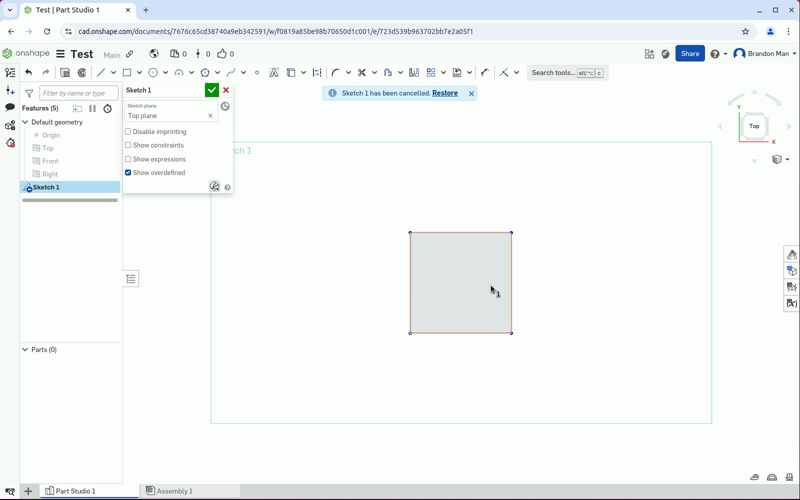
mouse_move(73, 352)
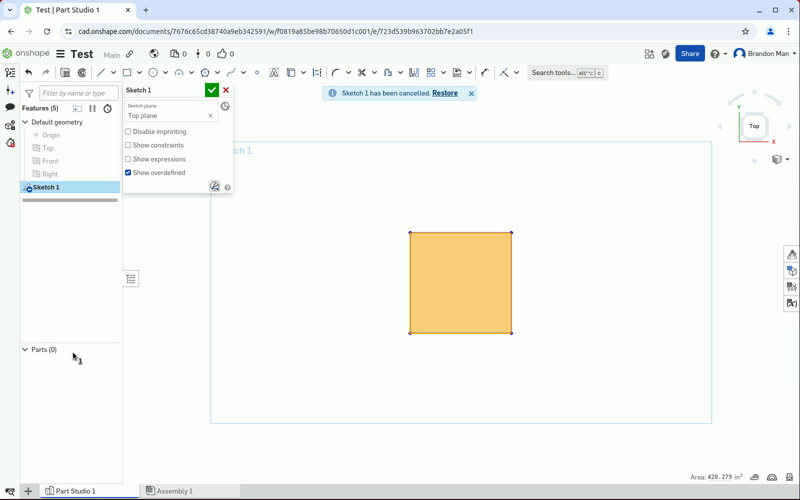
key(shift+y)
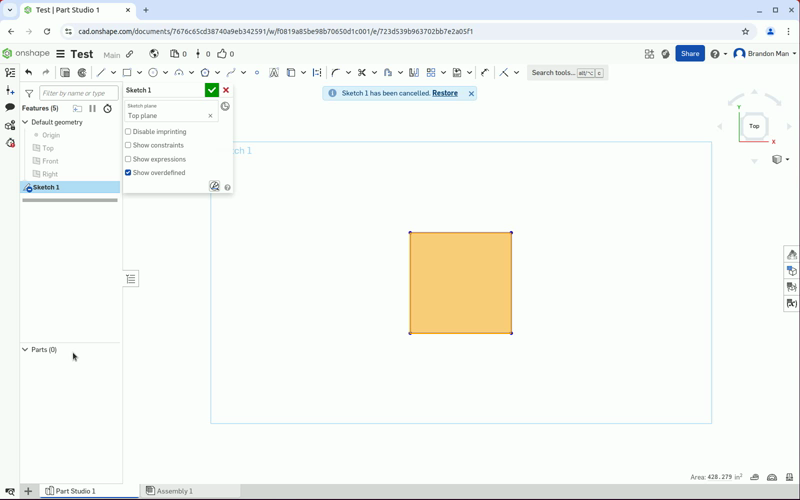
key(shift+e)
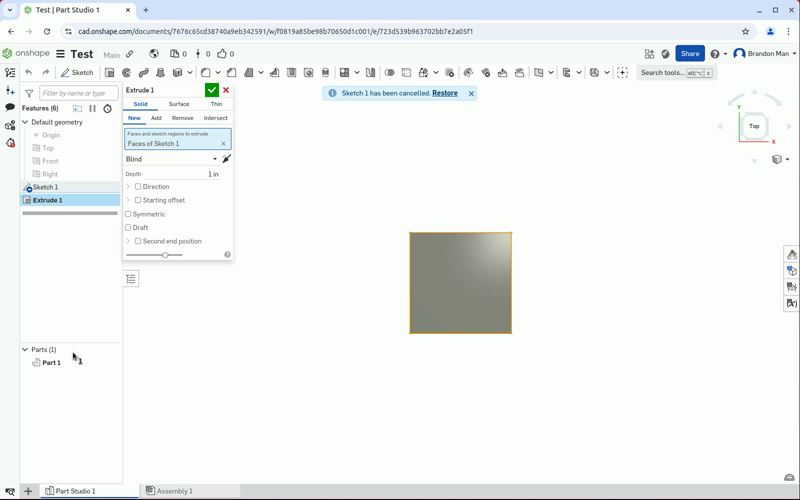
mouse_move(143, 106)
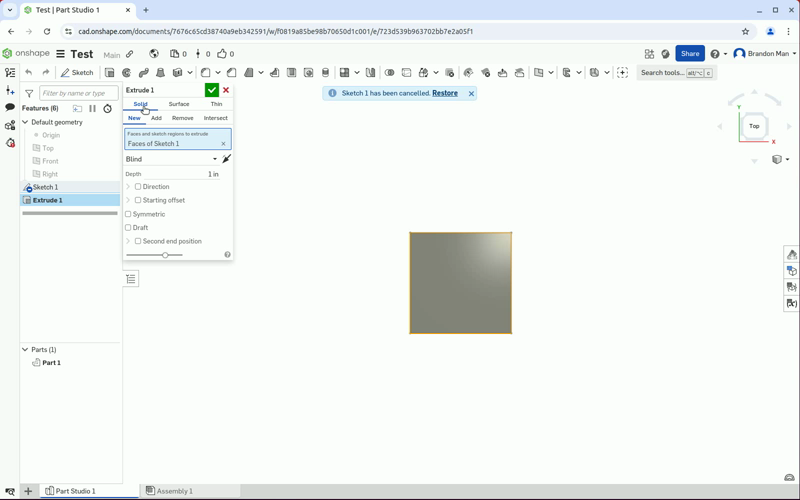
click(143, 106)
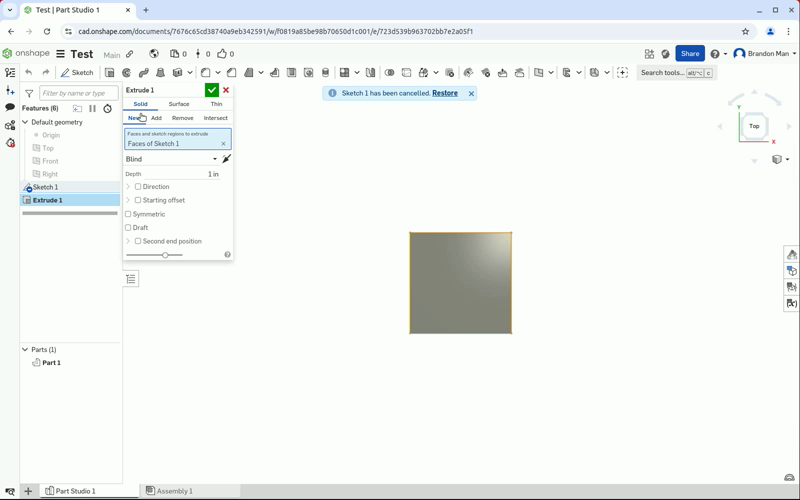
mouse_move(137, 120)
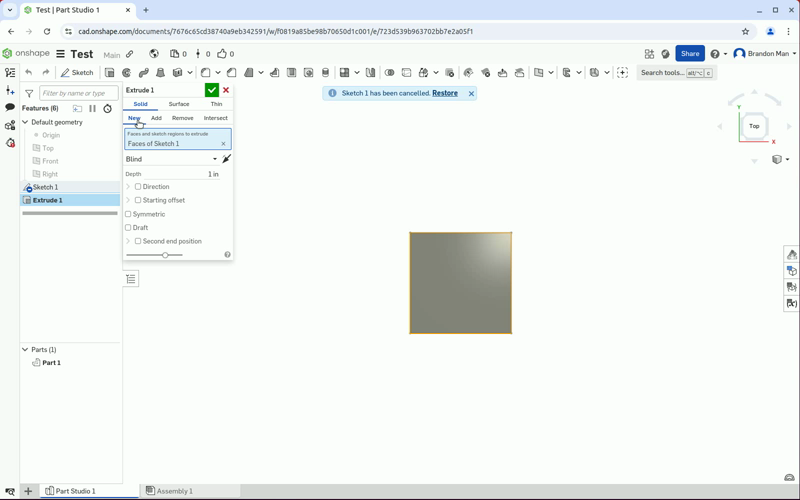
click(137, 120)
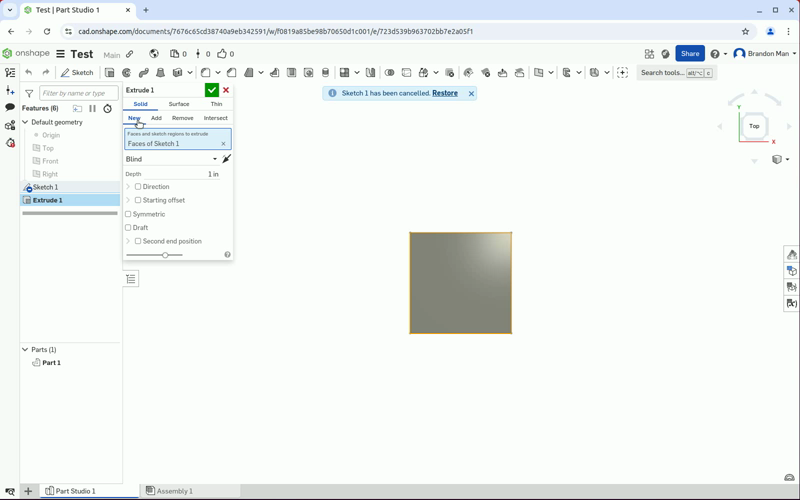
key(tab, 4)
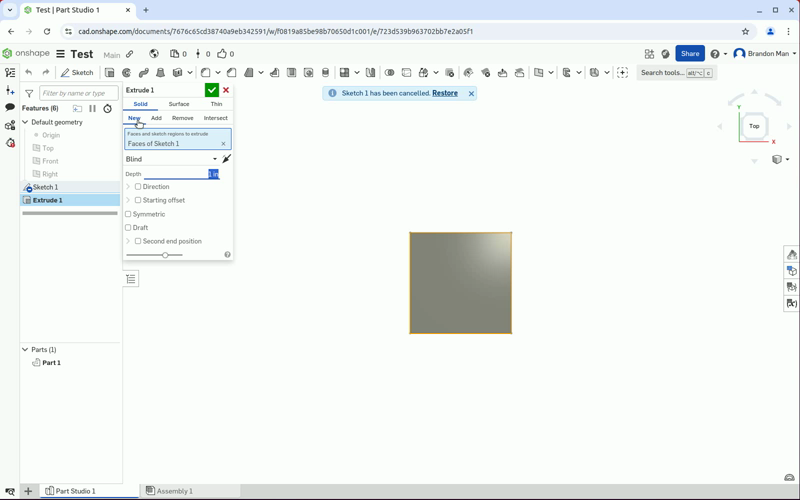
text(2.407)
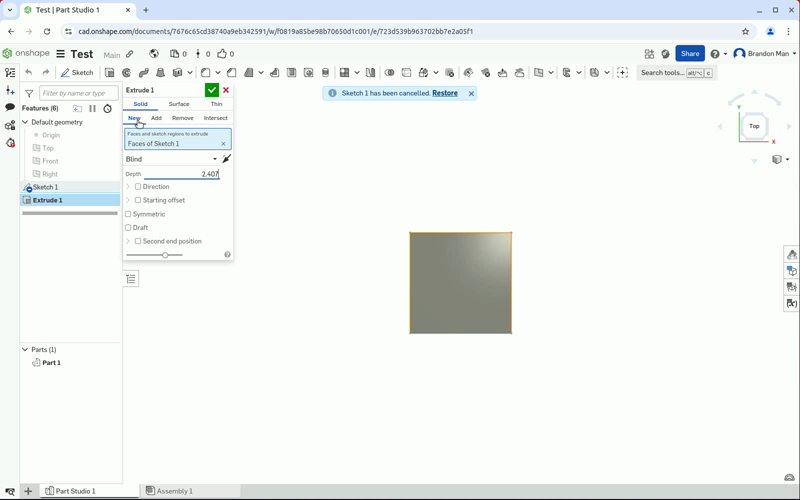
key(enter)
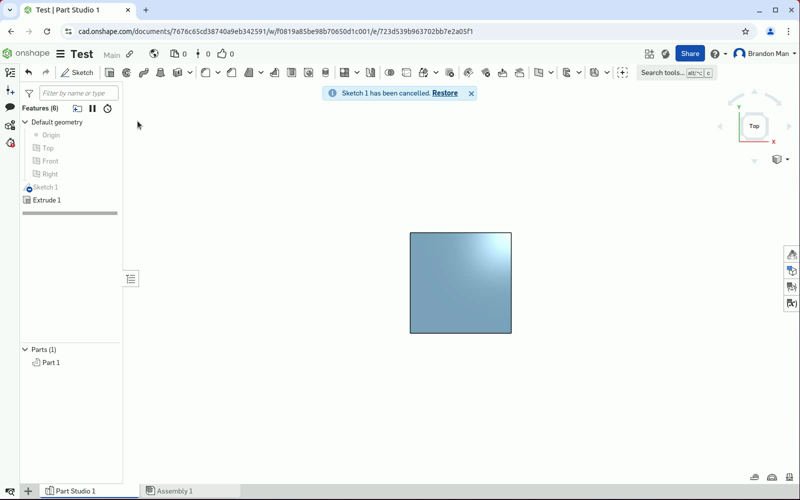
key(shift+h)
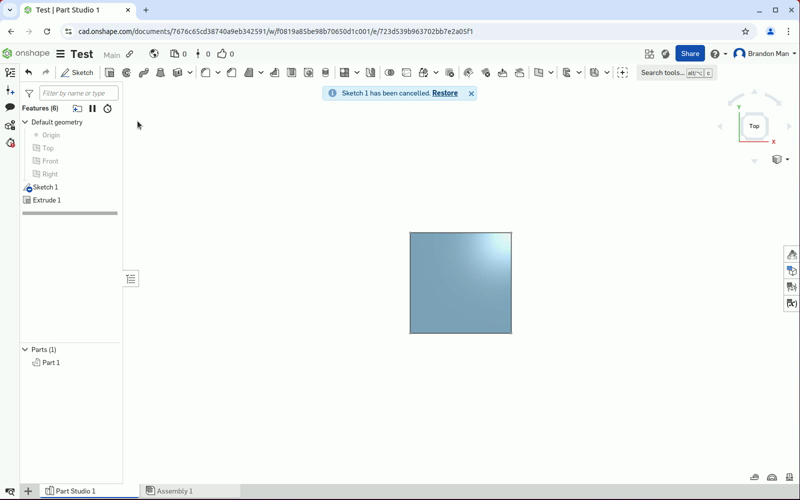
key(shift+h)
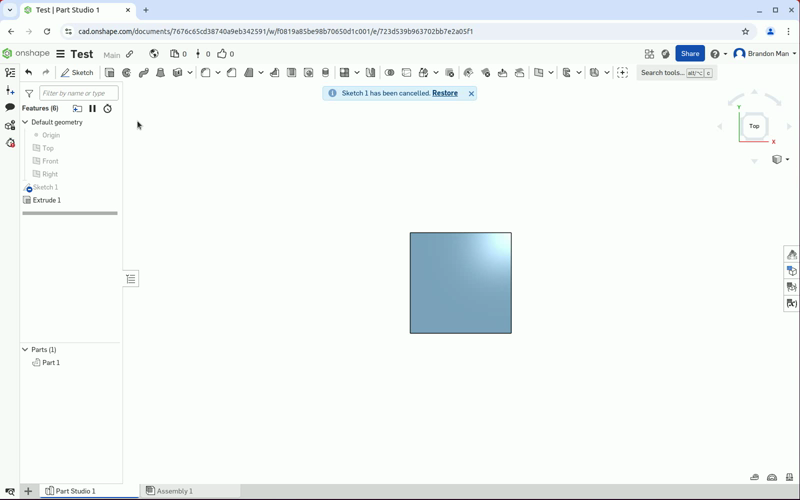
mouse_move(73, 189)
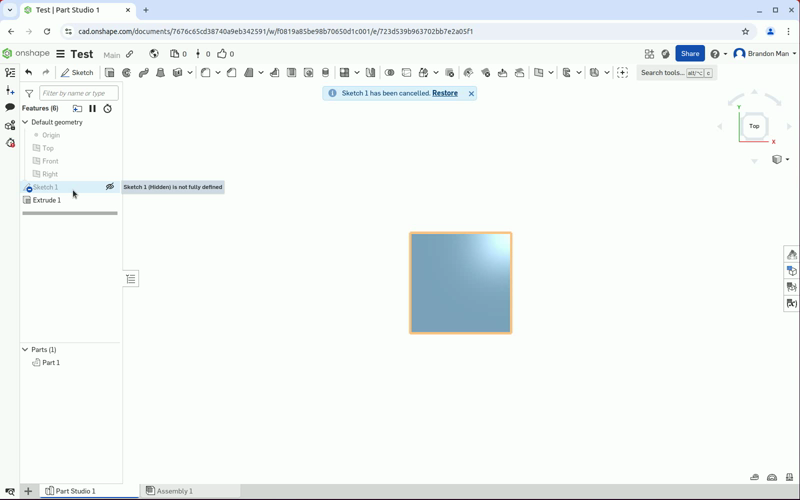
click(73, 189)
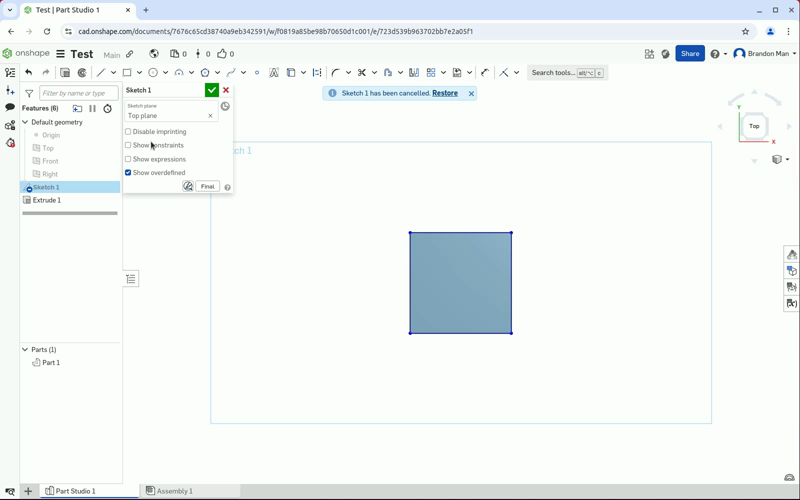
mouse_move(229, 92)
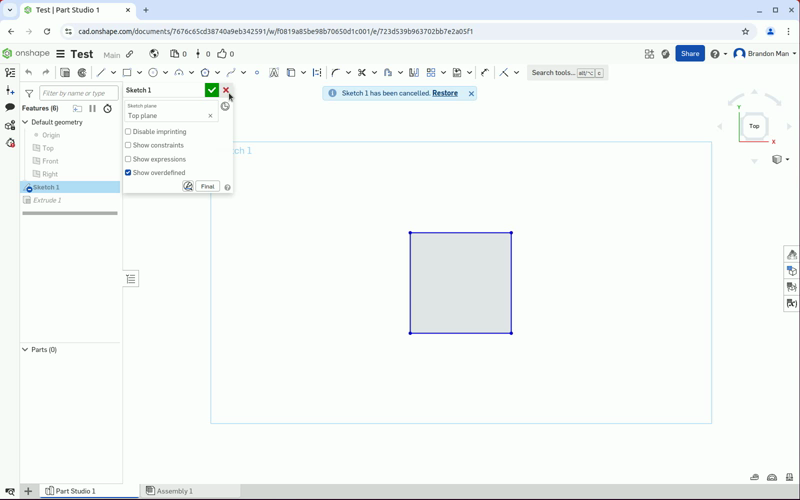
click(229, 92)
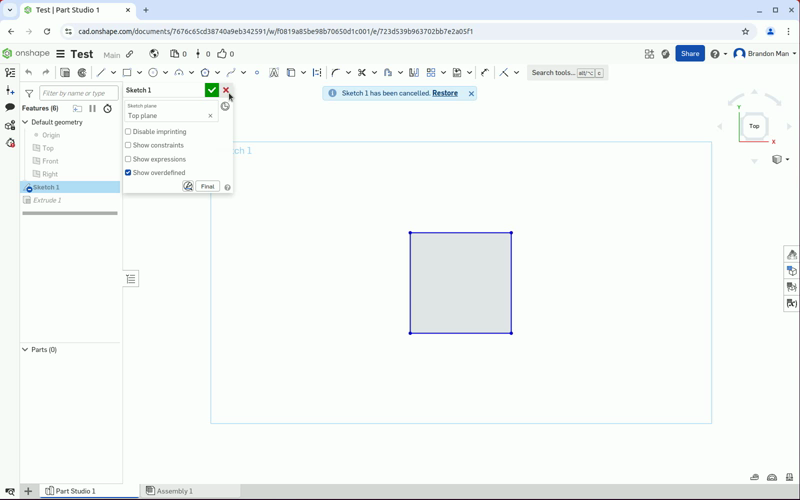
key(shift+s)
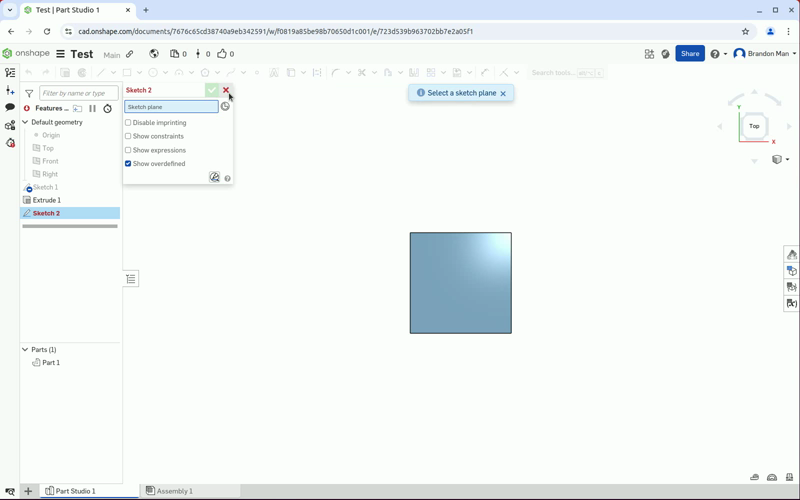
mouse_move(73, 150)
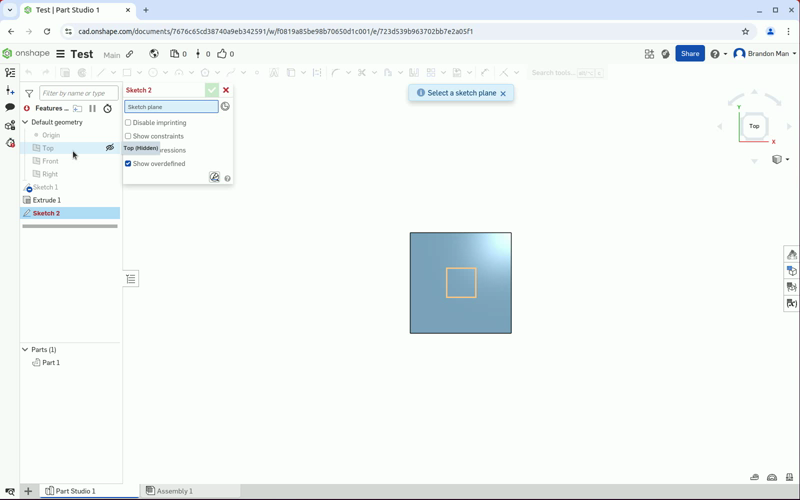
click(73, 150)
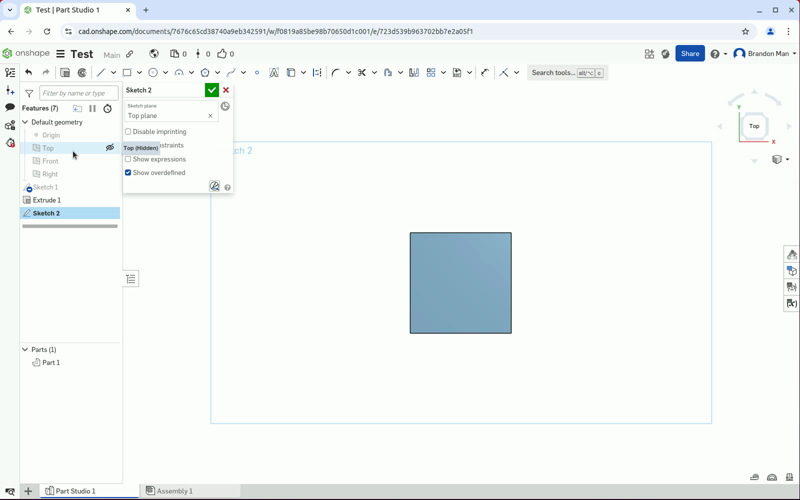
mouse_move(73, 352)
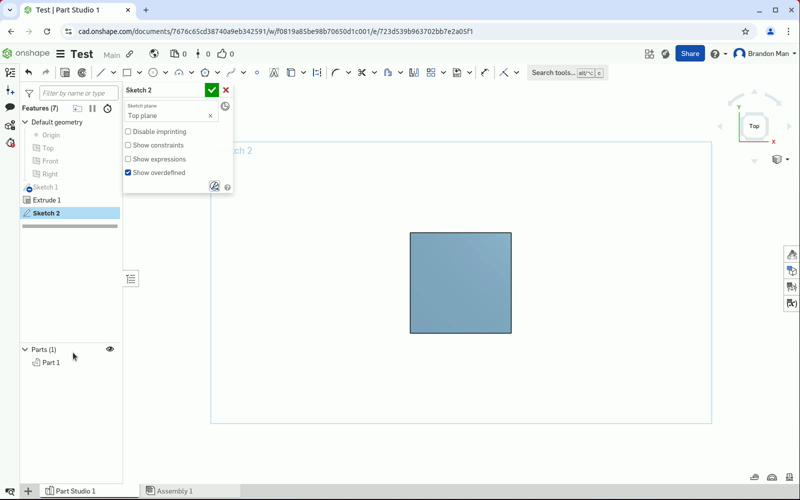
key(y)
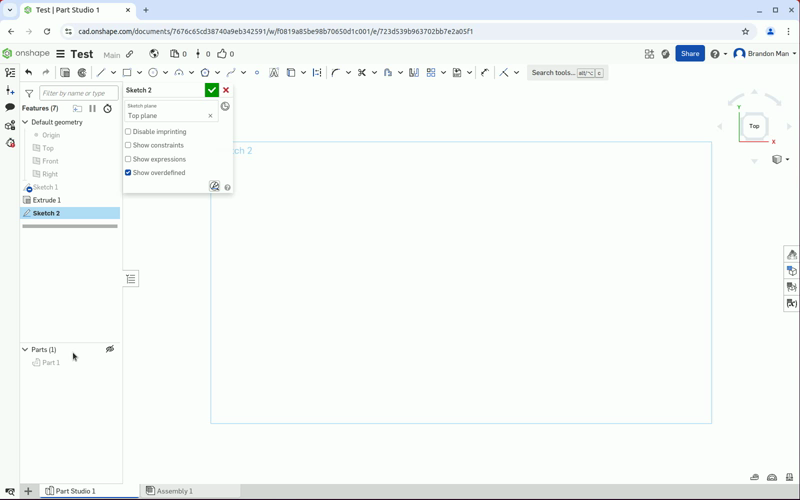
key(l)
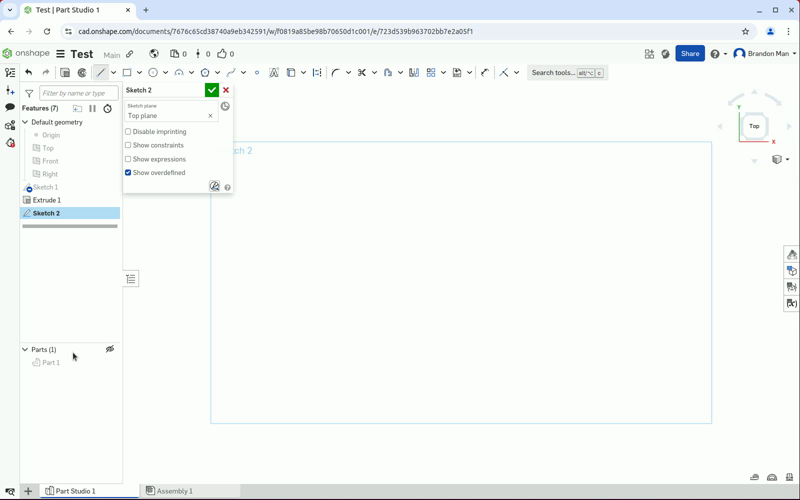
key_down(shift)
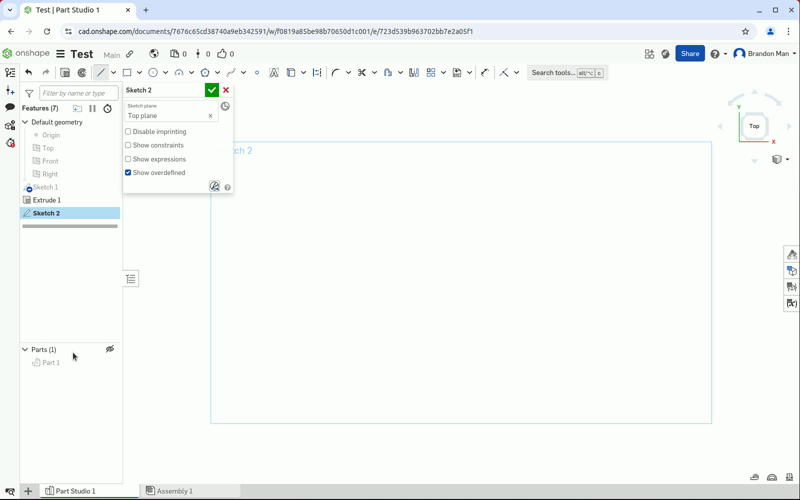
mouse_move(416, 339)
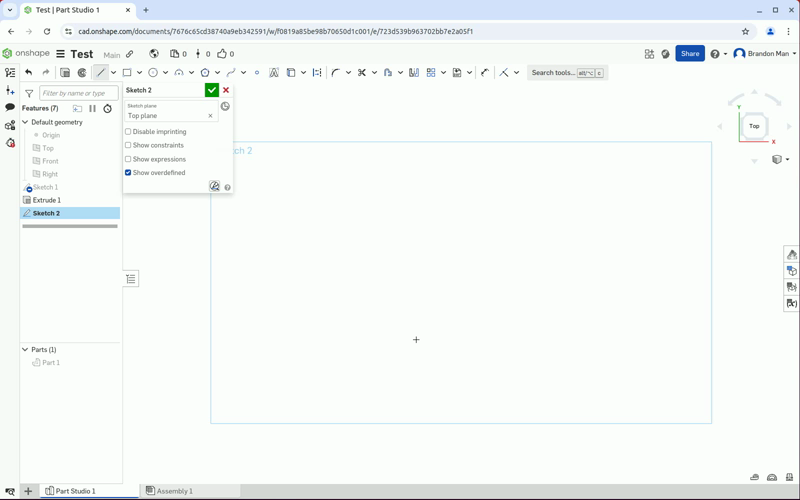
click(416, 339)
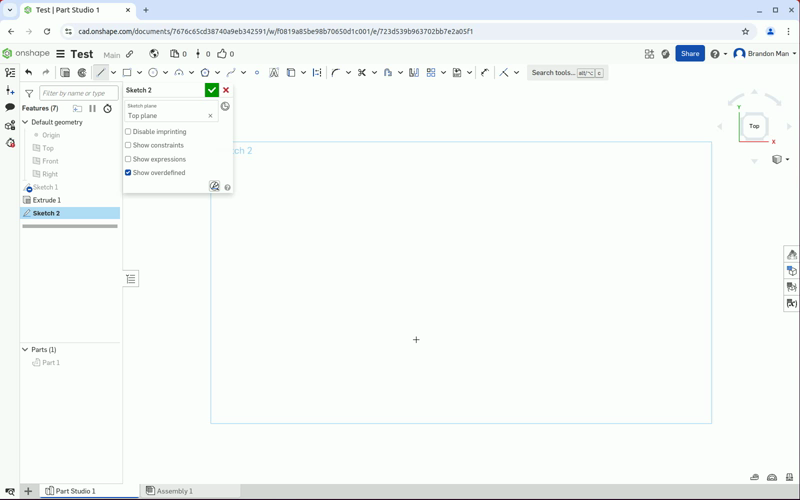
key_up(shift)
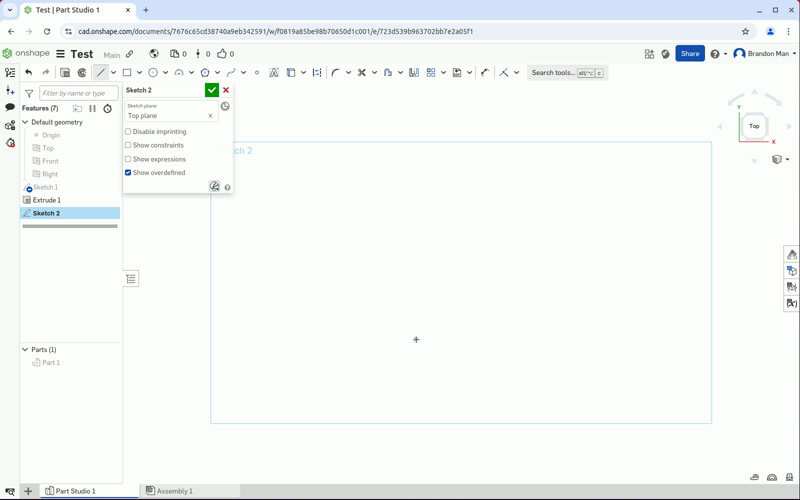
key_down(shift)
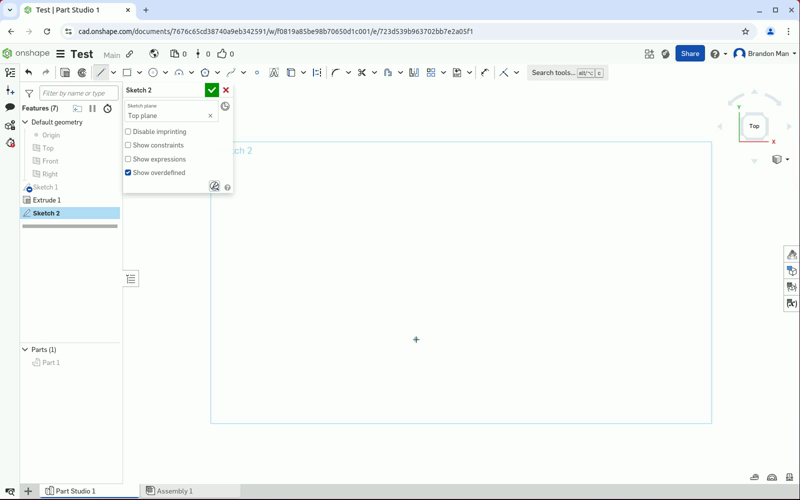
mouse_move(506, 339)
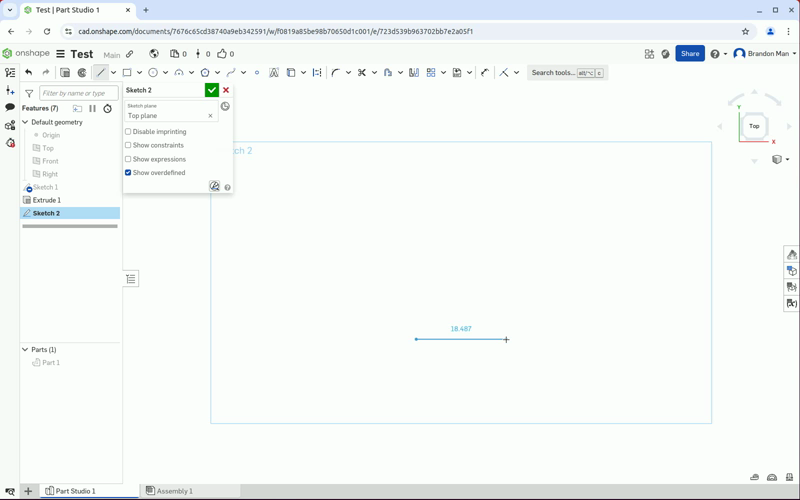
click(506, 339)
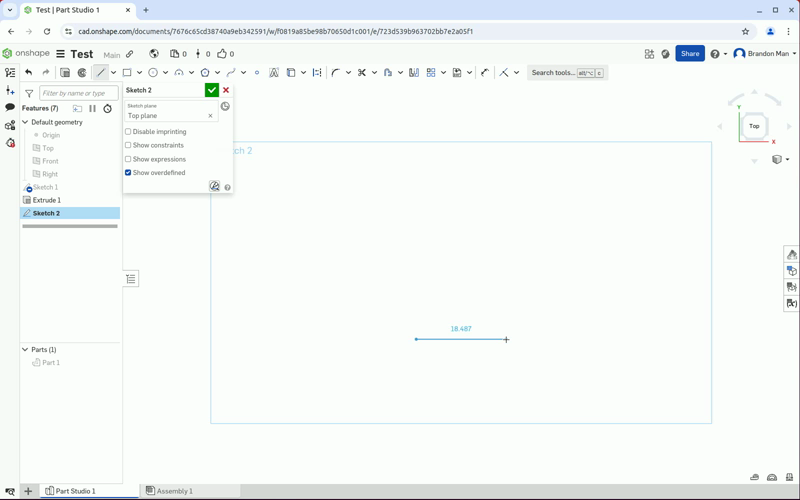
key_up(shift)
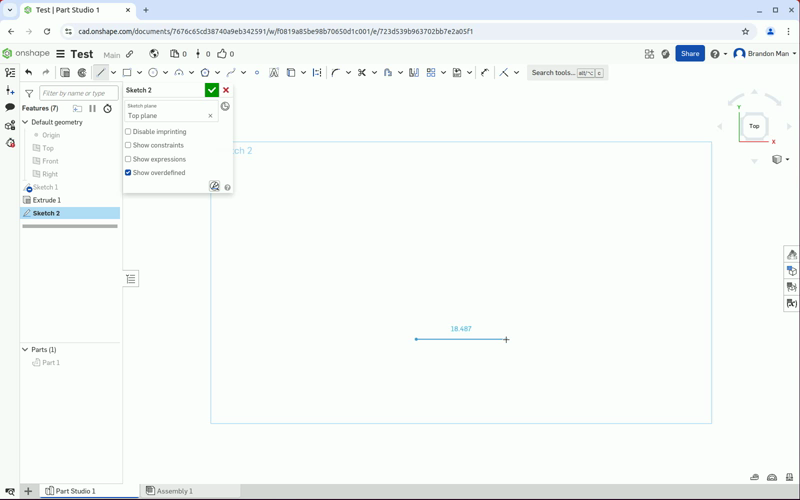
key_down(shift)
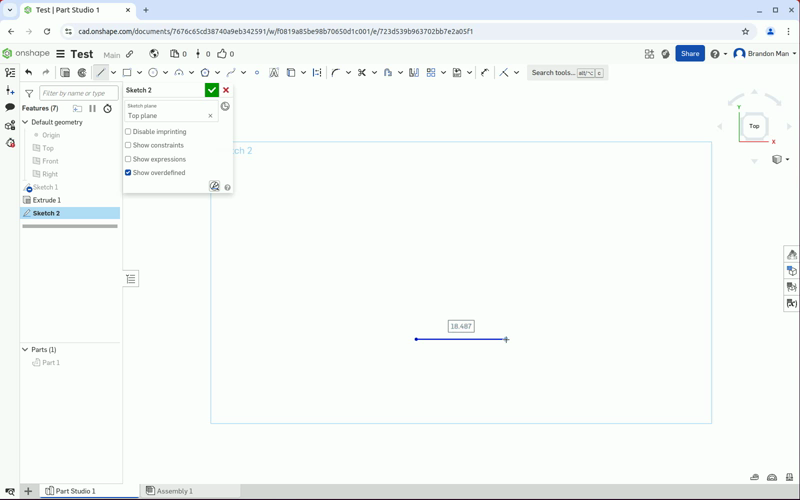
mouse_move(506, 226)
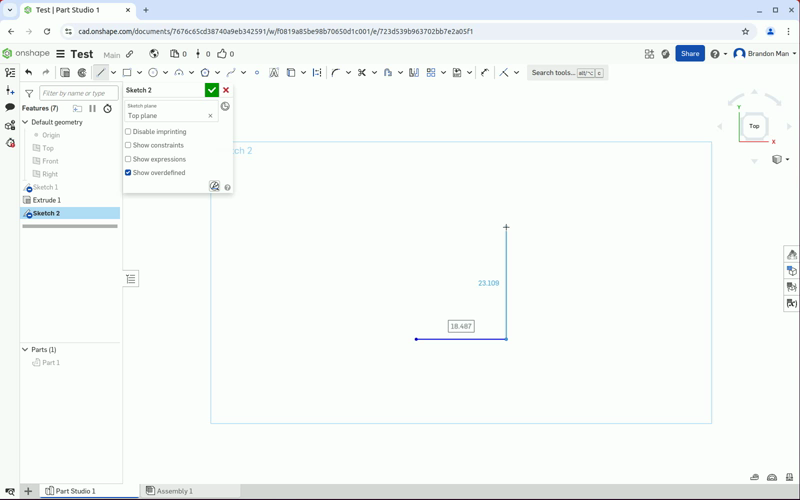
click(506, 226)
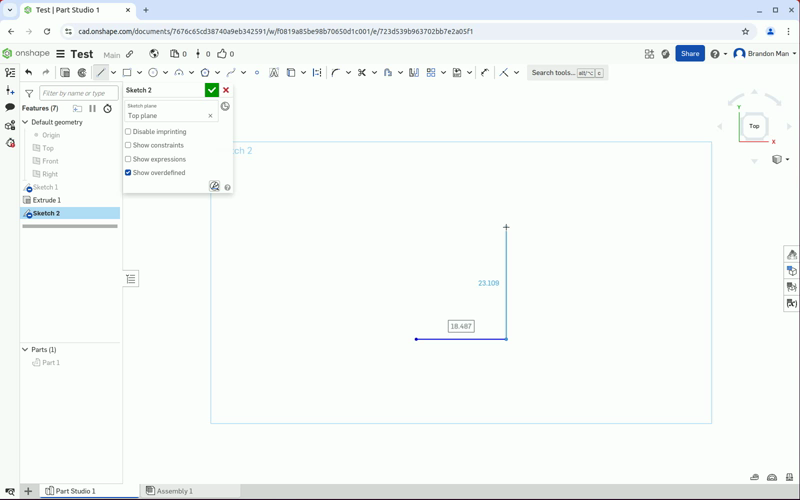
key_up(shift)
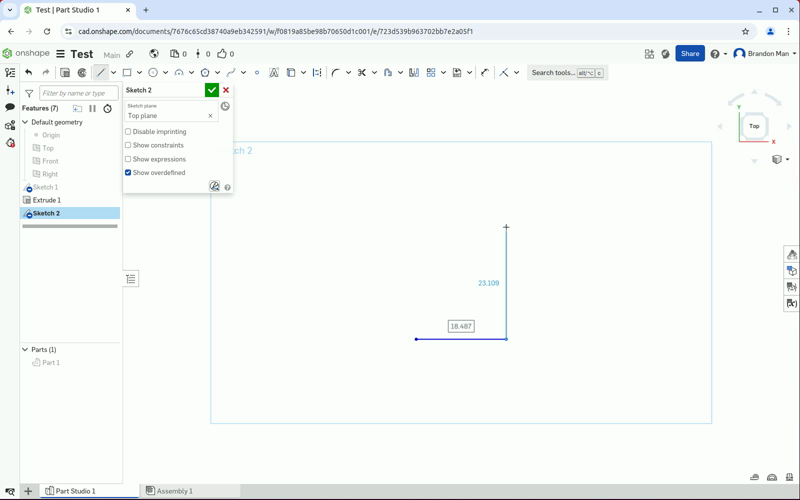
key_down(shift)
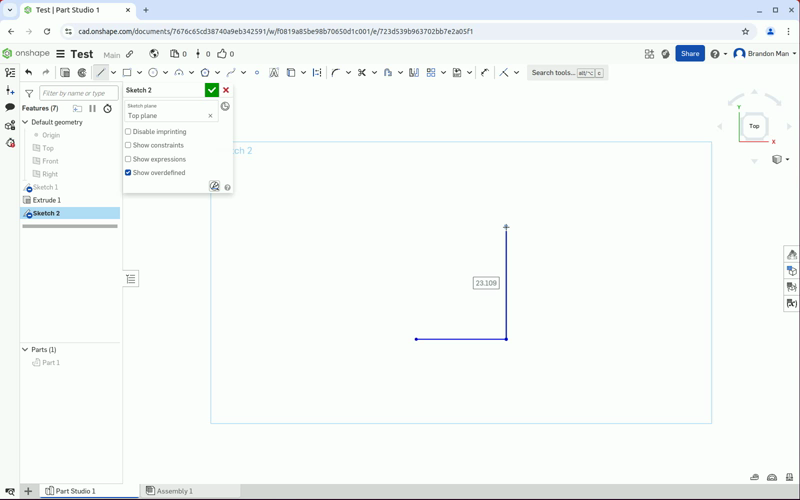
mouse_move(416, 226)
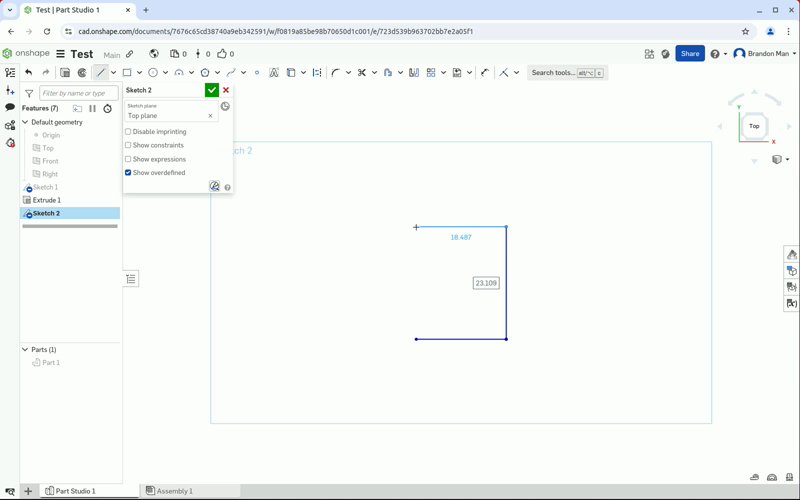
click(416, 226)
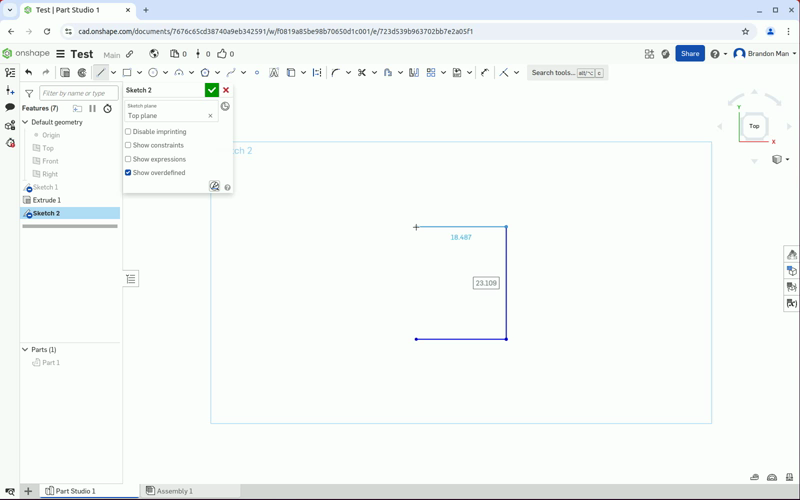
key_up(shift)
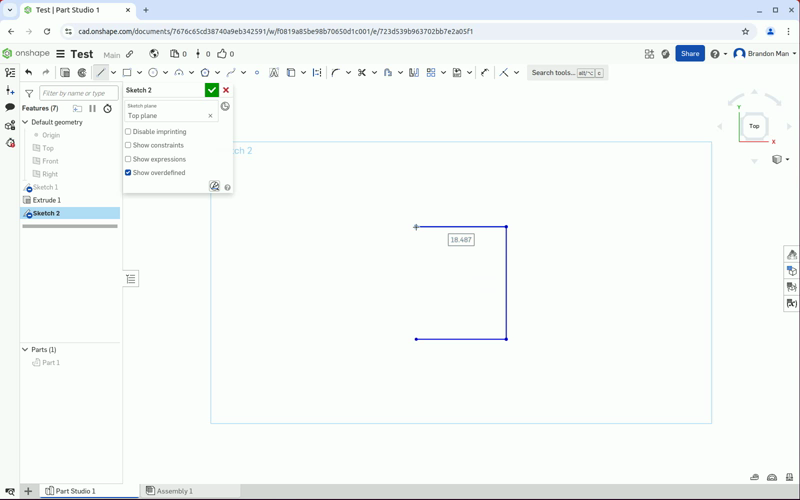
key_down(shift)
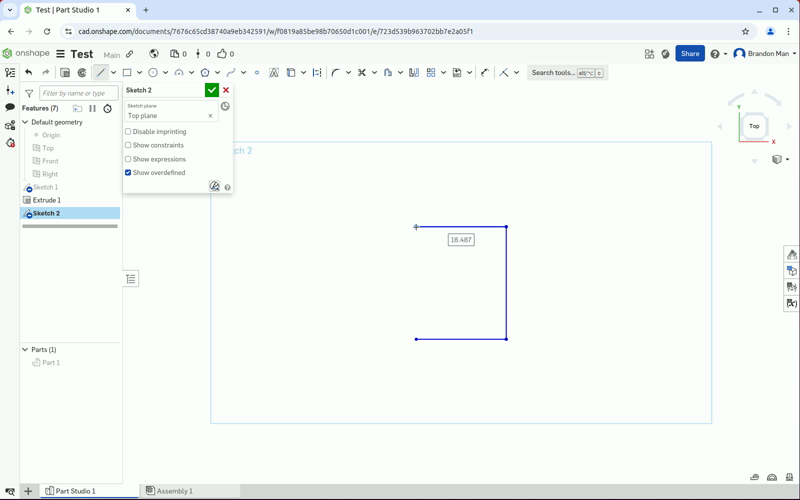
mouse_move(416, 339)
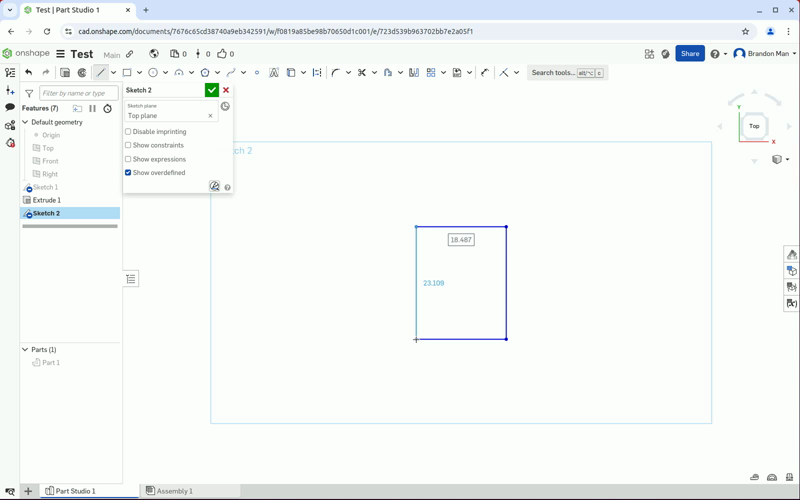
key_up(shift)
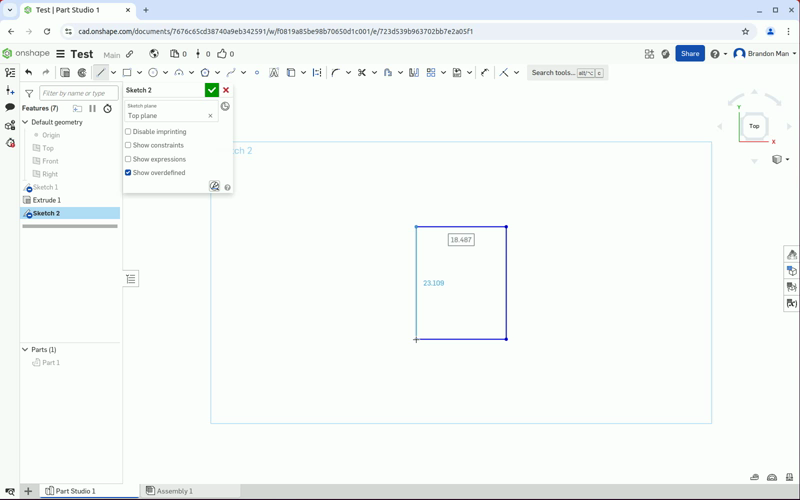
click(416, 339)
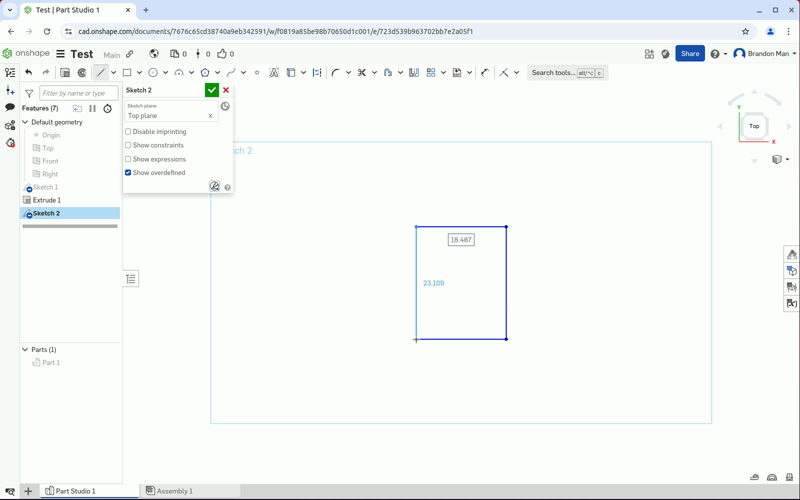
key(esc)
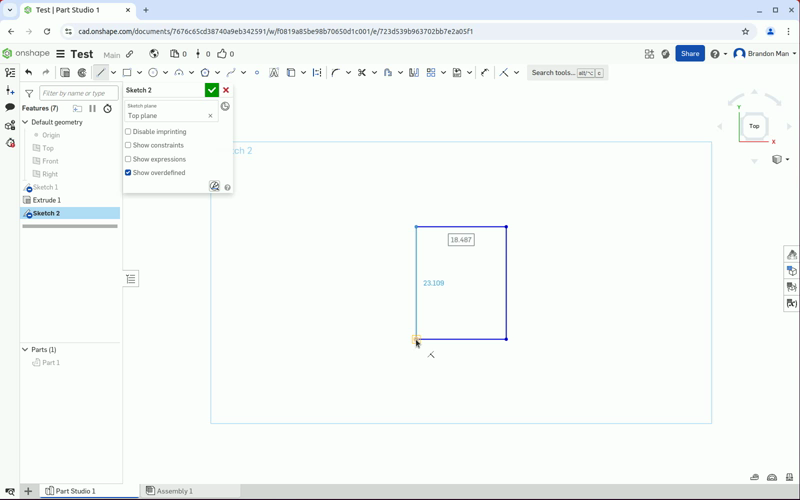
mouse_move(449, 315)
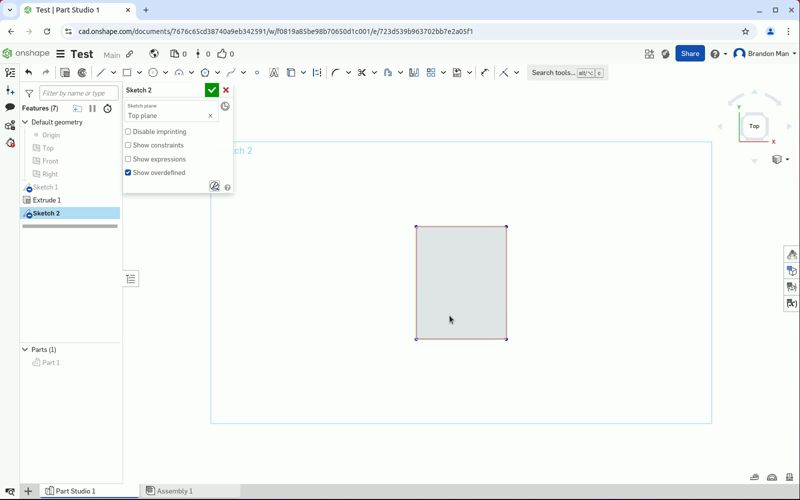
click(449, 315)
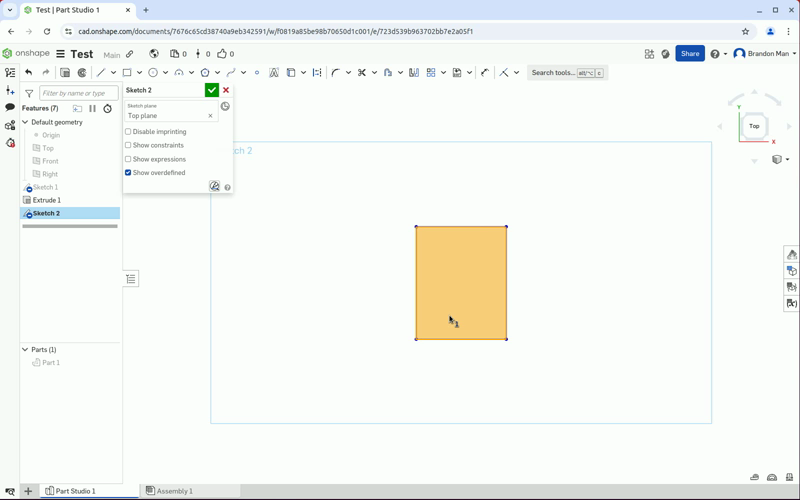
mouse_move(73, 352)
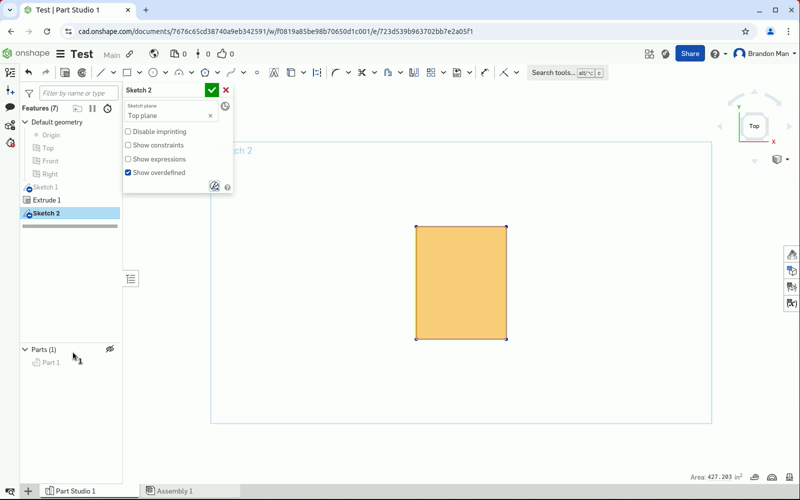
key(shift+y)
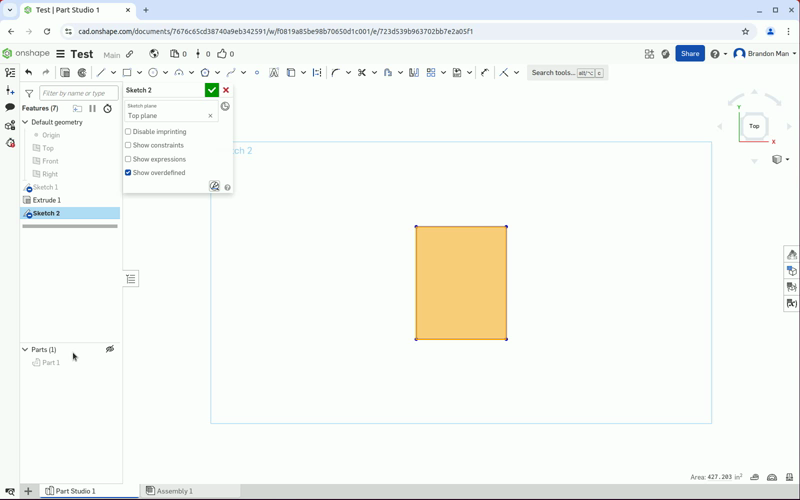
key(shift+e)
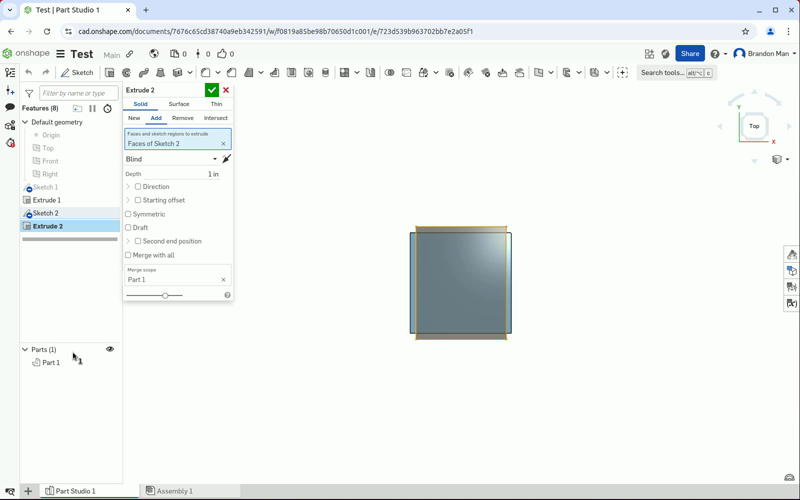
mouse_move(143, 106)
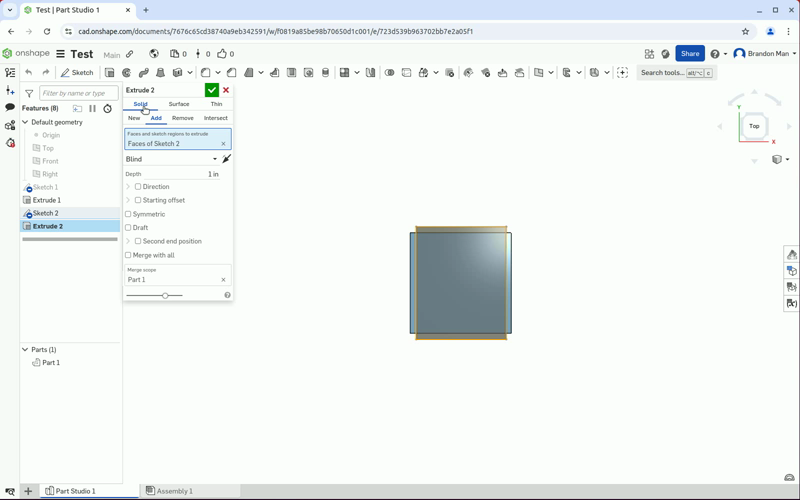
click(143, 106)
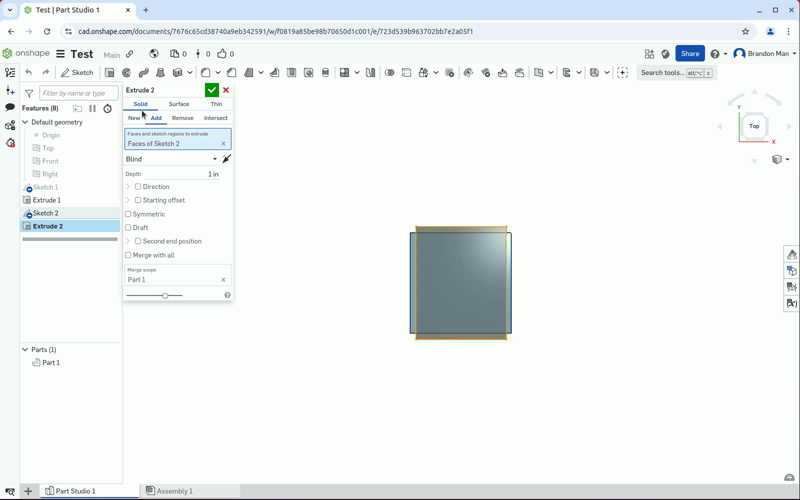
mouse_move(137, 120)
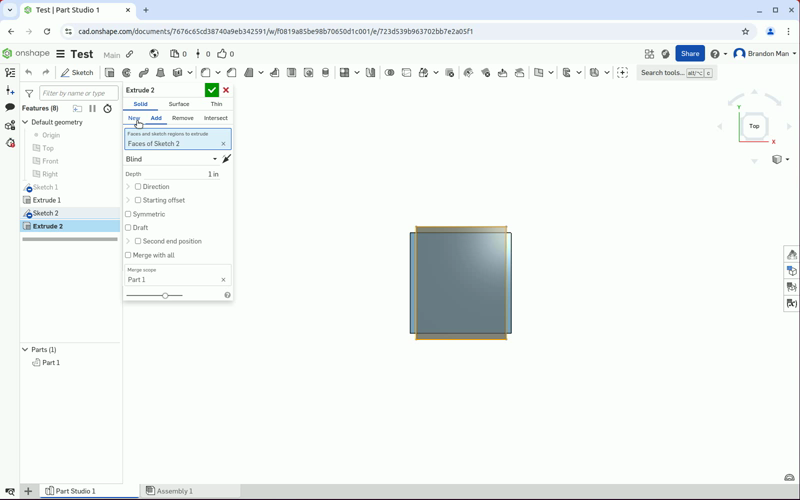
click(137, 120)
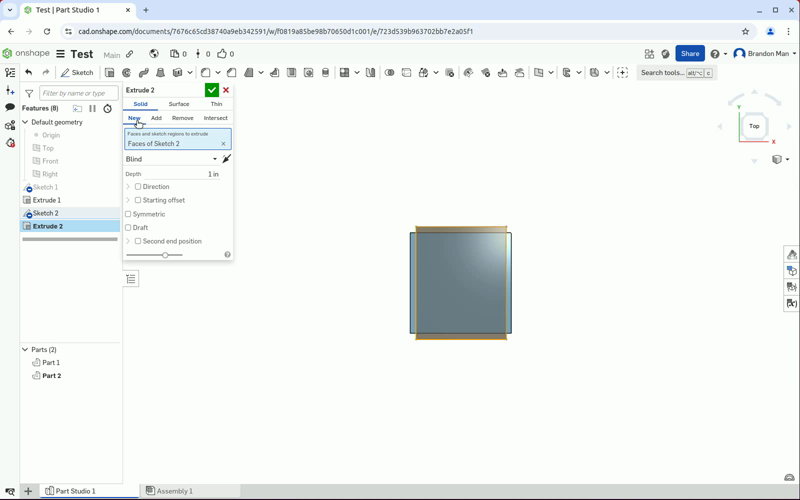
key(tab, 4)
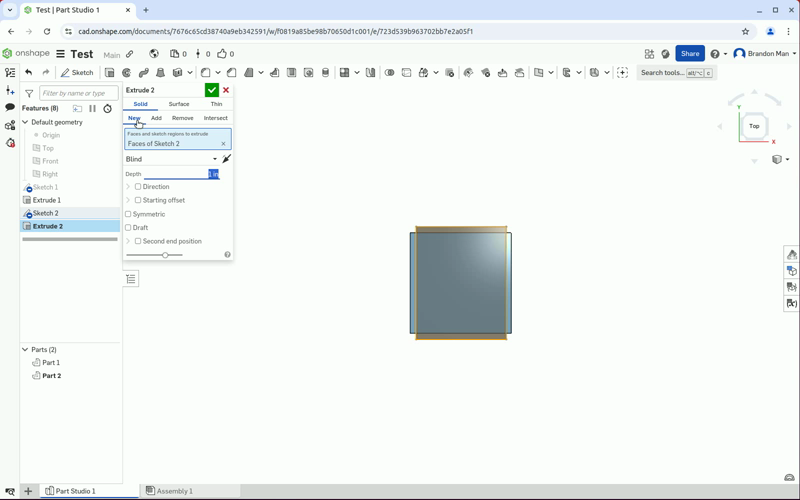
text(1.204)
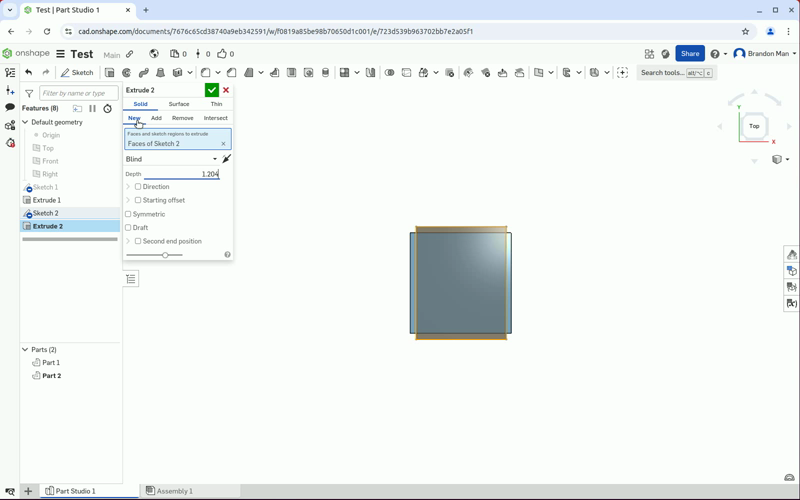
key(enter)
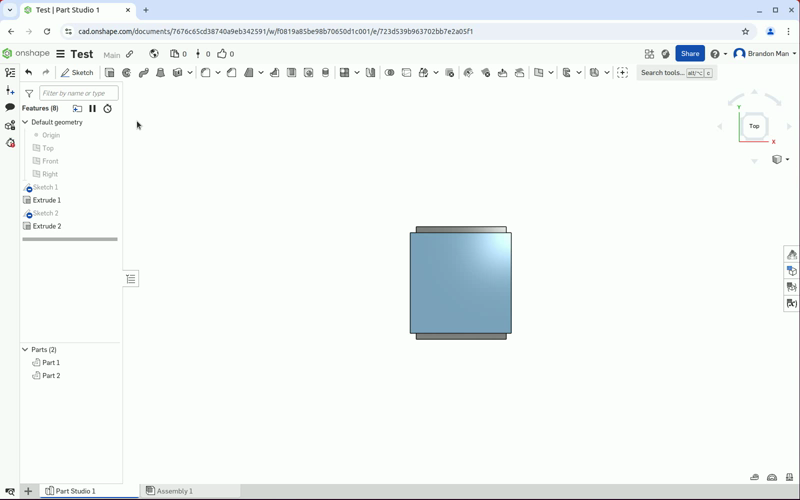
key(shift+h)
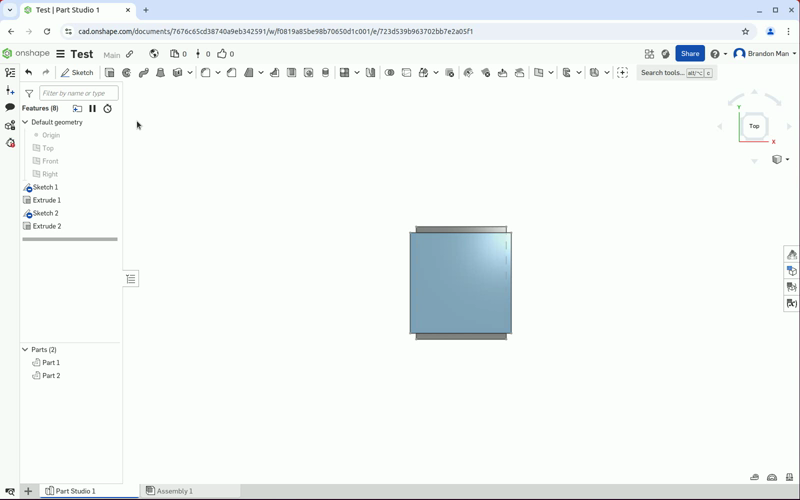
key(shift+h)
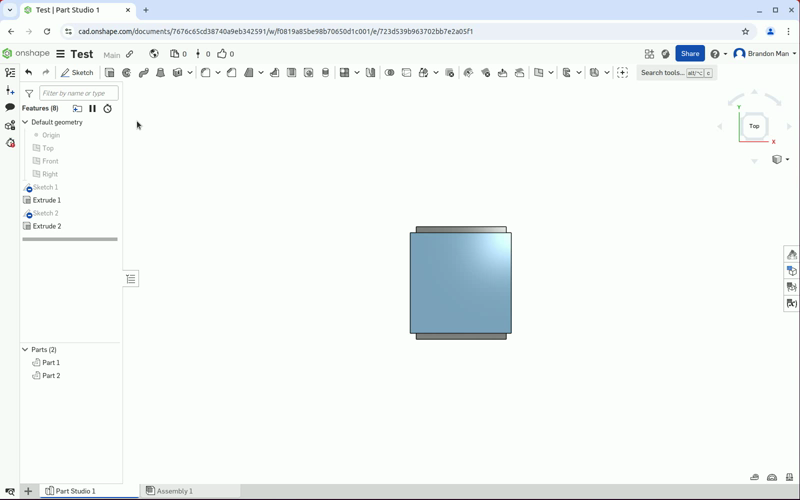
mouse_move(73, 189)
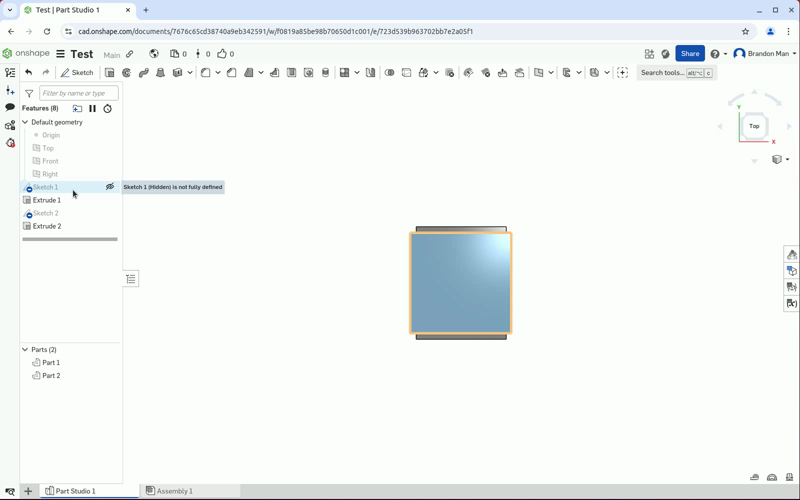
click(73, 189)
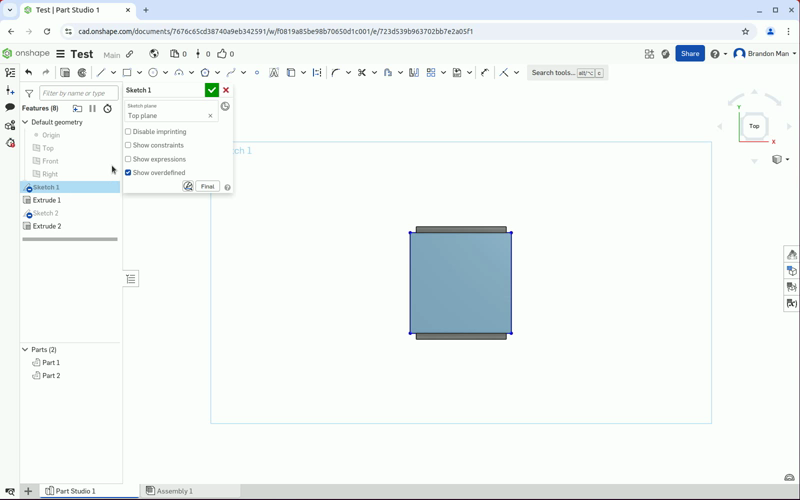
mouse_move(229, 92)
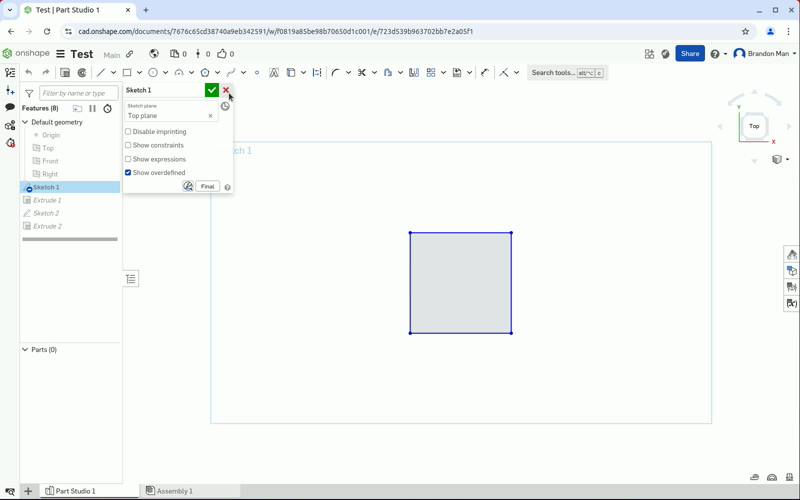
click(229, 92)
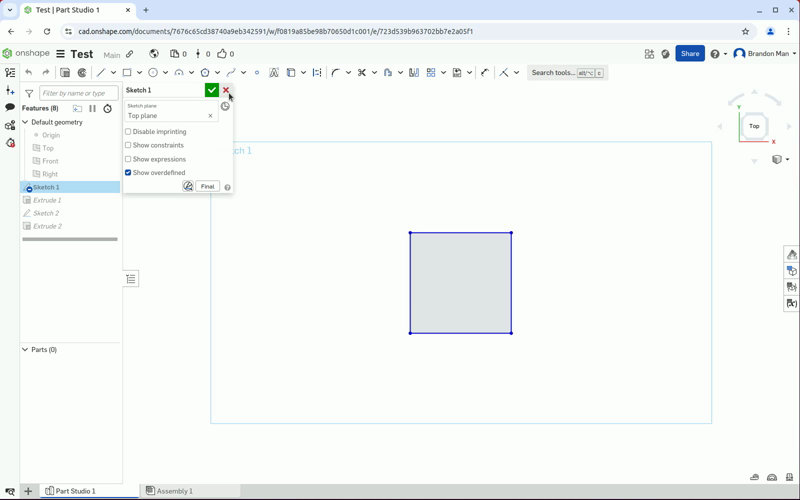
key(shift+s)
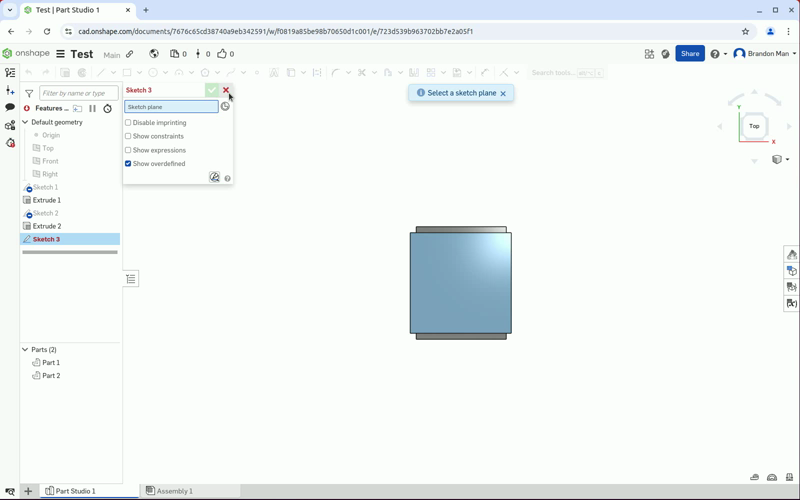
mouse_move(73, 150)
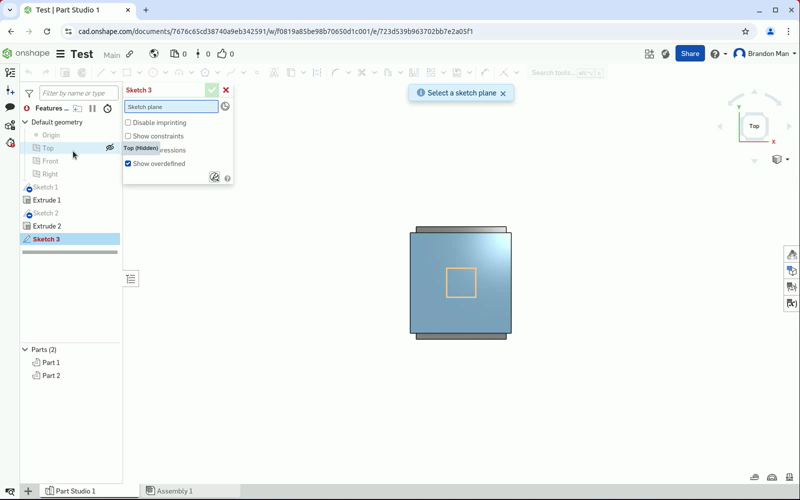
click(73, 150)
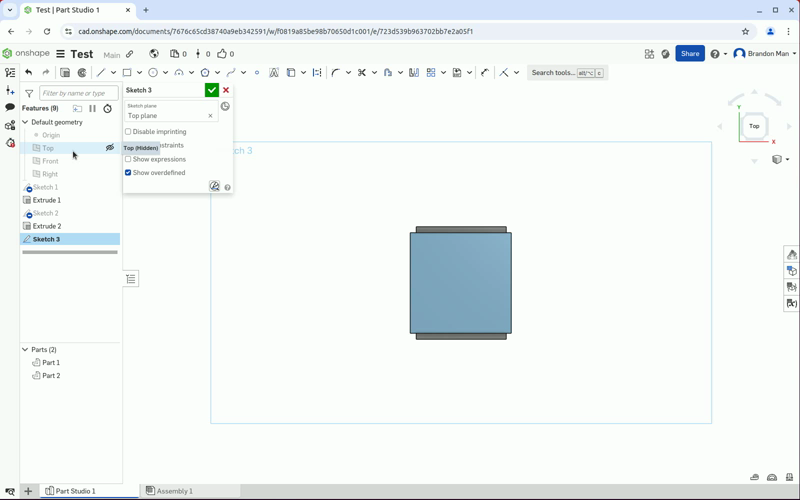
mouse_move(73, 352)
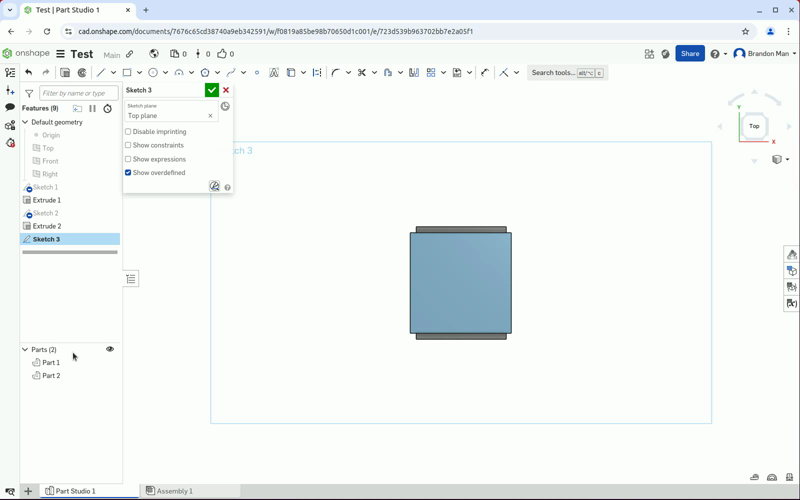
key(y)
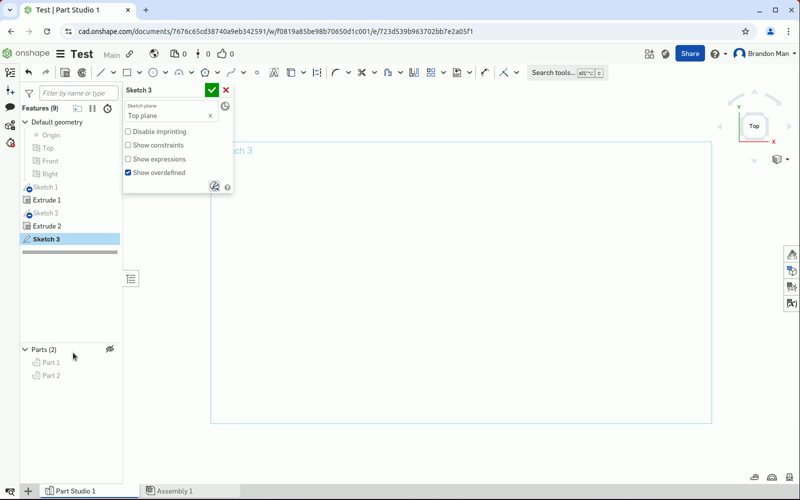
key(l)
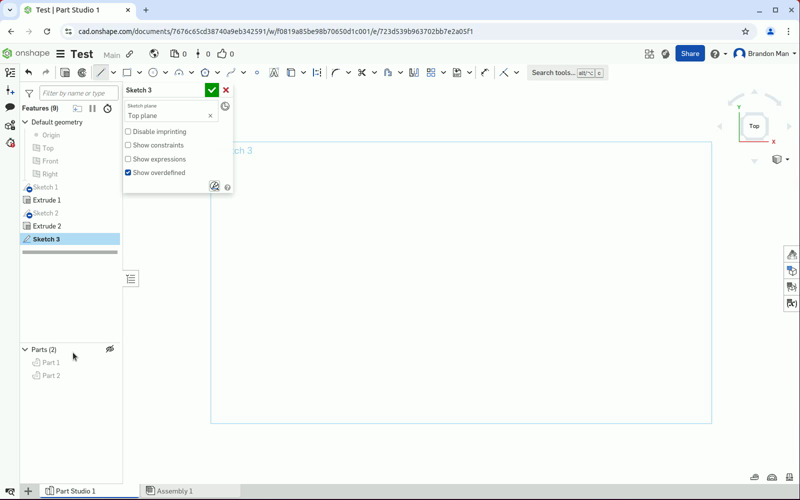
key_down(shift)
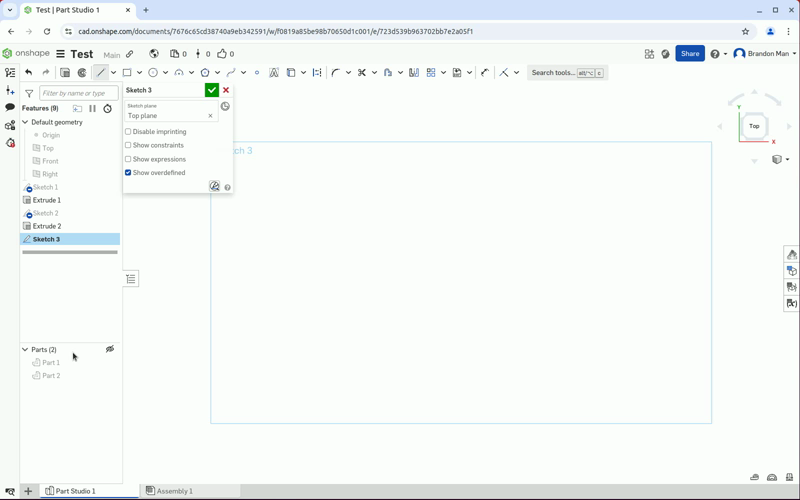
mouse_move(410, 395)
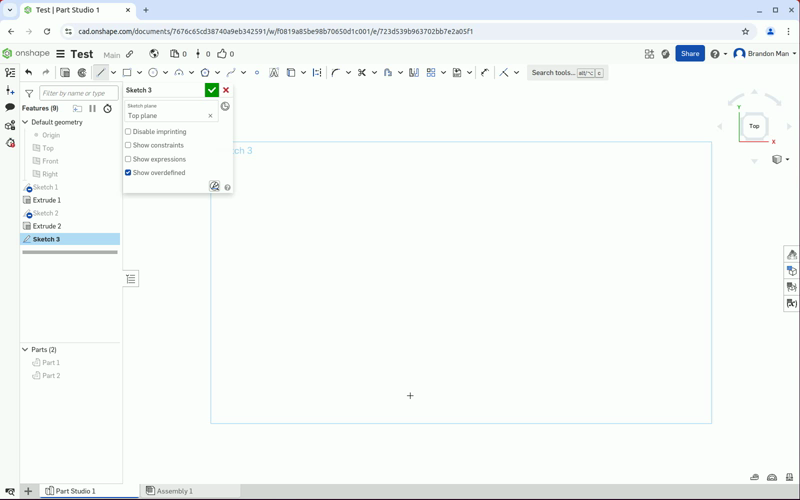
click(410, 395)
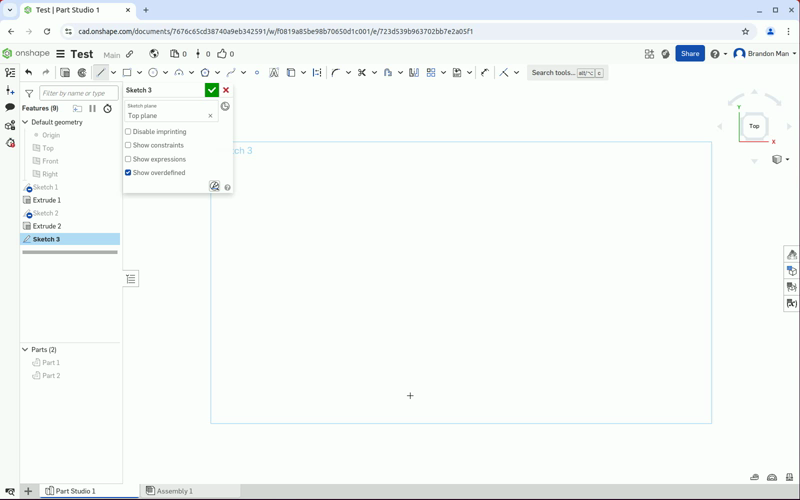
key_up(shift)
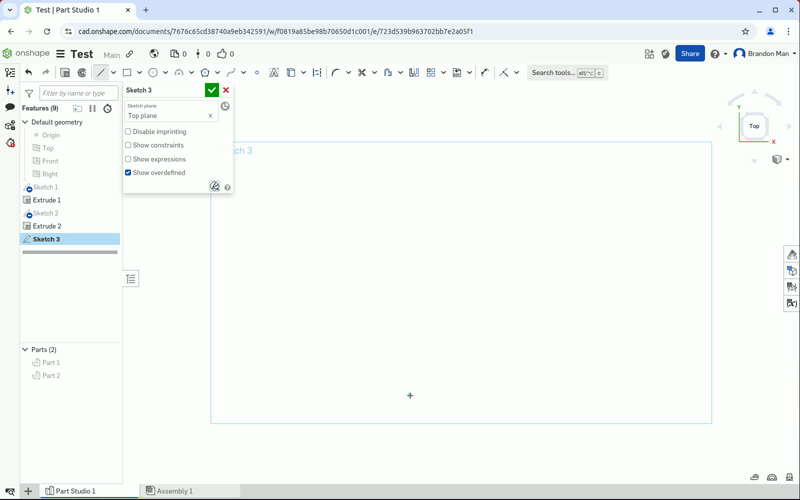
key_down(shift)
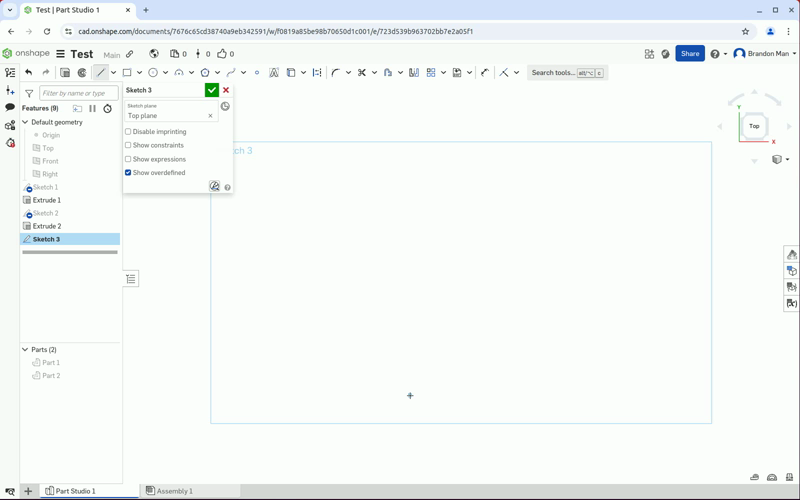
mouse_move(511, 395)
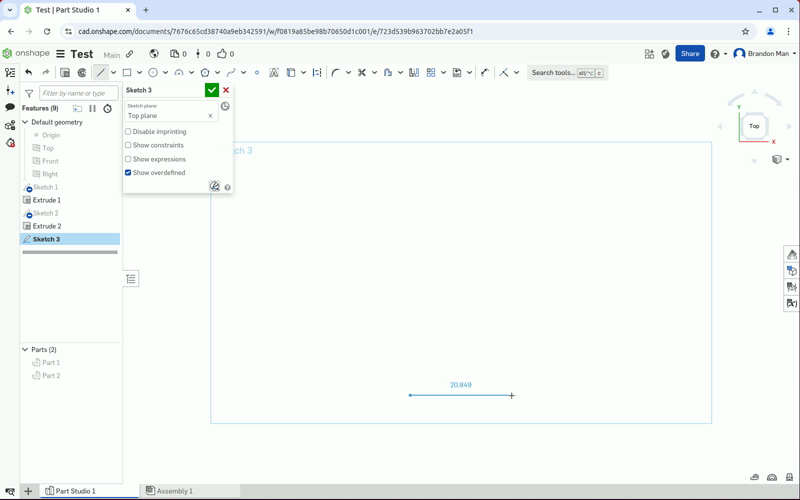
click(511, 395)
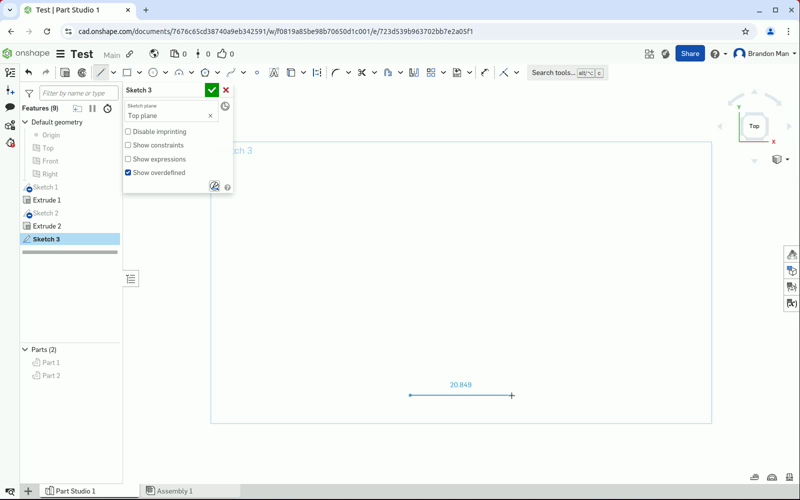
key_up(shift)
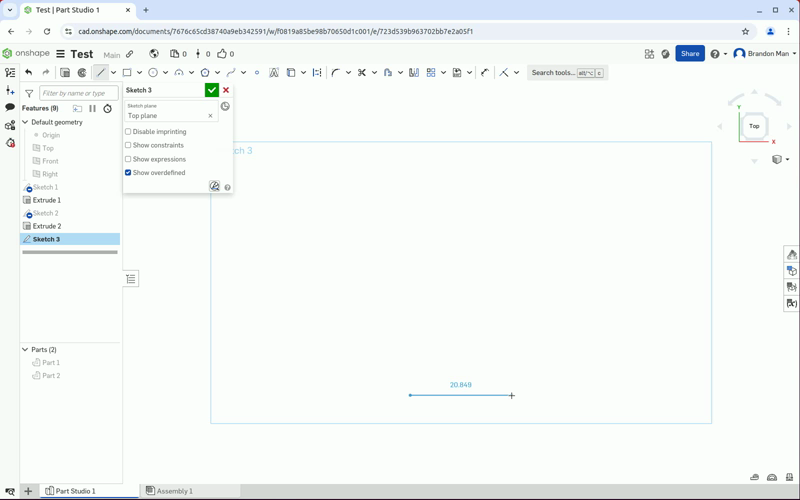
key_down(shift)
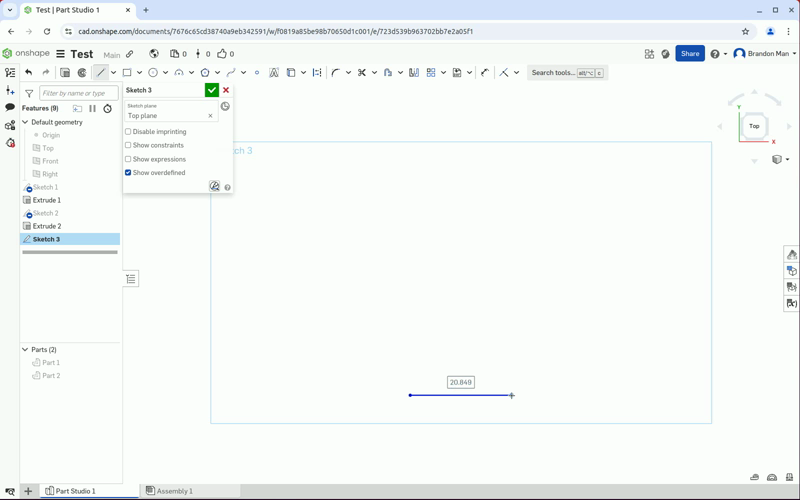
mouse_move(511, 171)
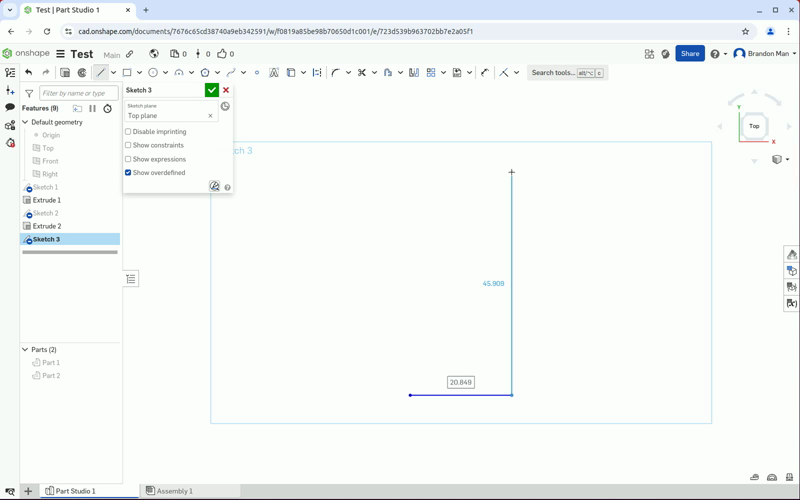
click(511, 171)
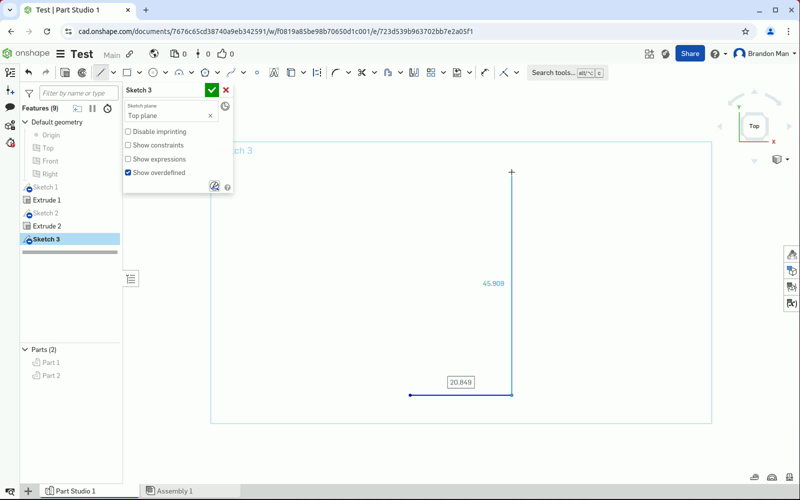
key_up(shift)
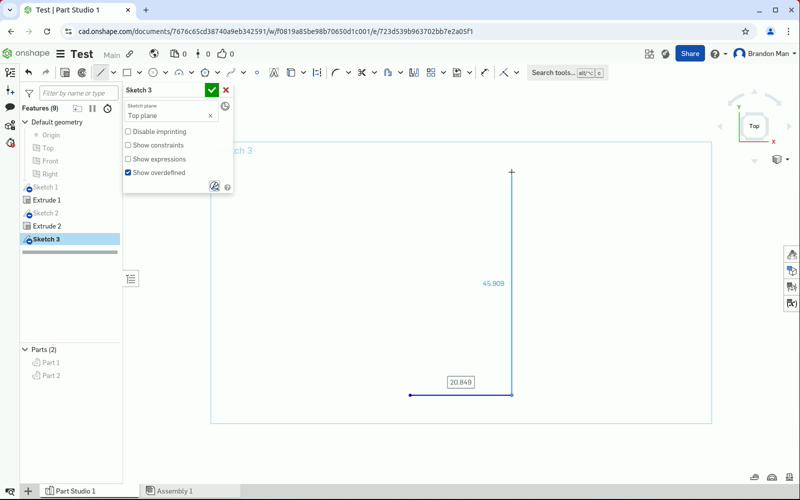
key_down(shift)
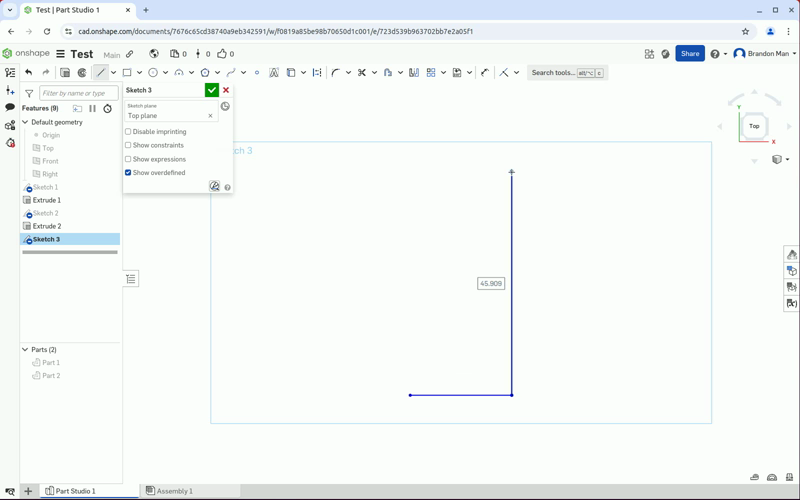
mouse_move(410, 171)
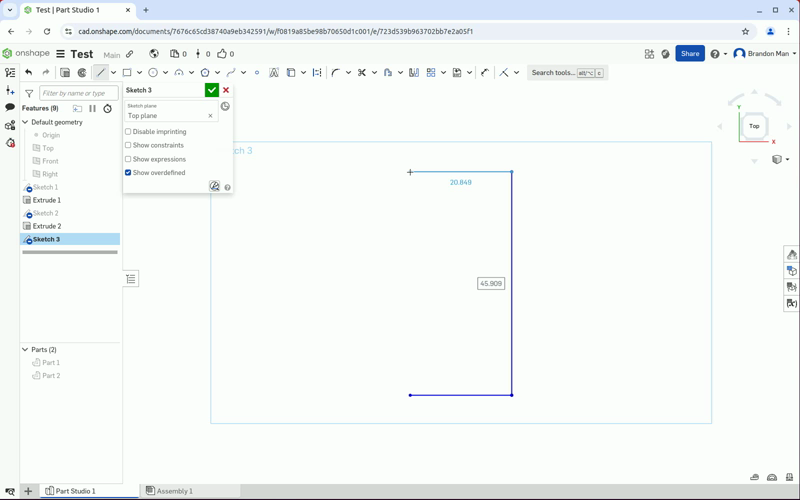
click(410, 171)
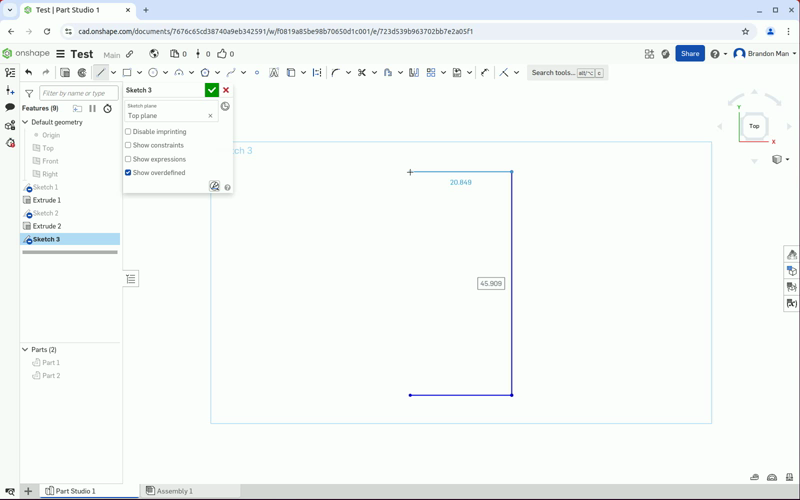
key_up(shift)
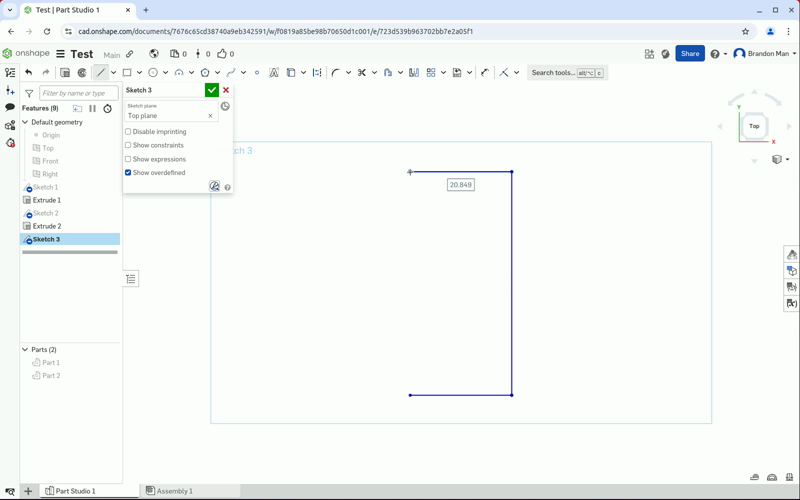
key_down(shift)
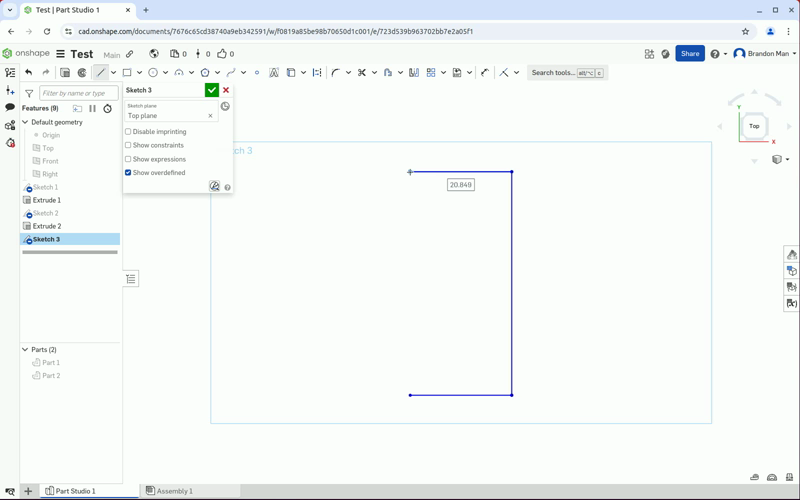
mouse_move(410, 395)
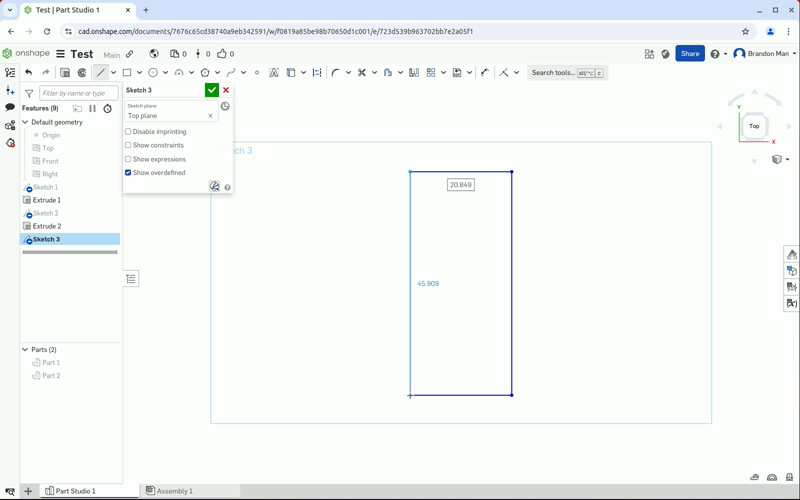
key_up(shift)
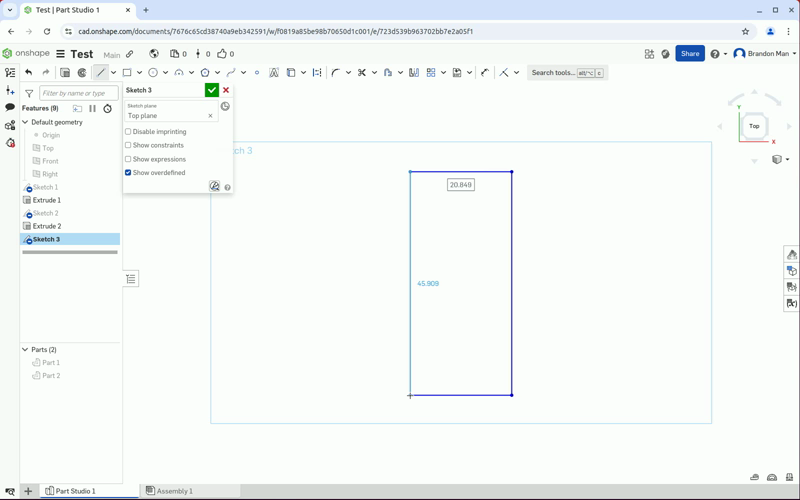
click(410, 395)
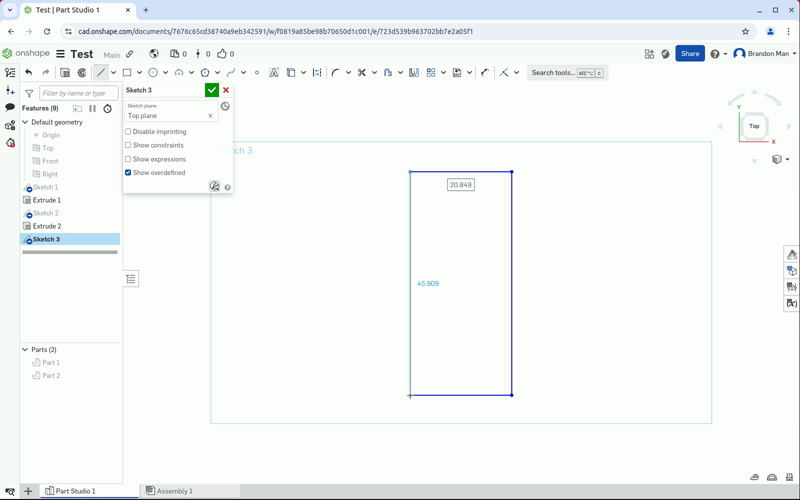
key(esc)
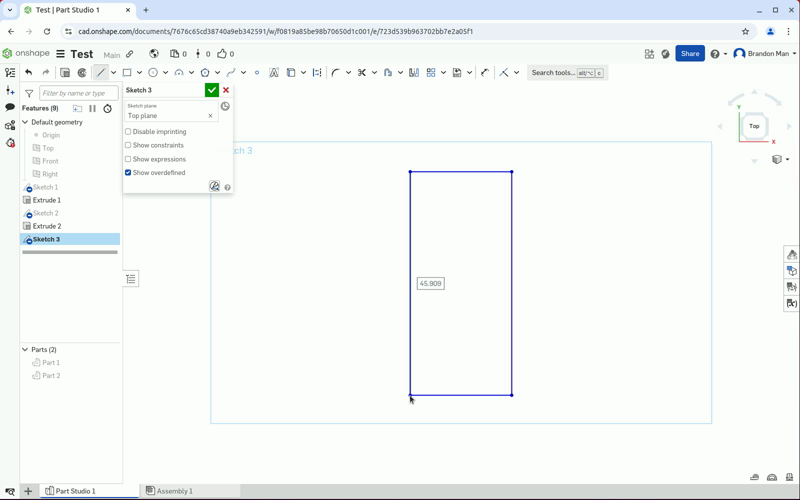
mouse_move(475, 369)
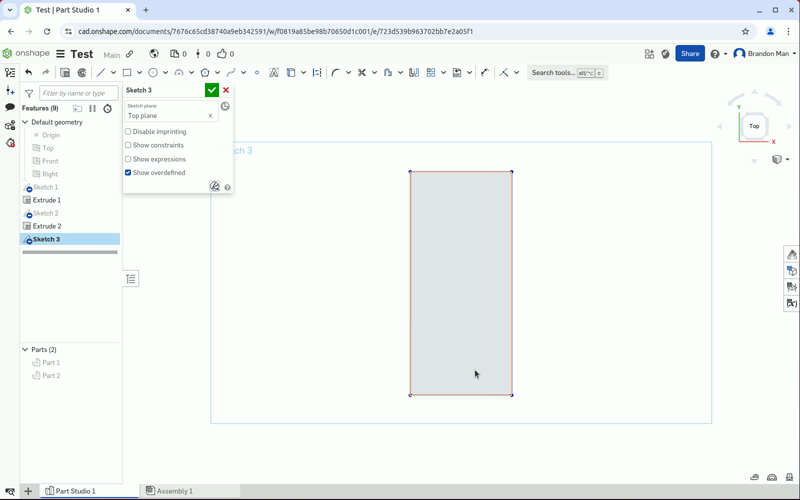
click(475, 369)
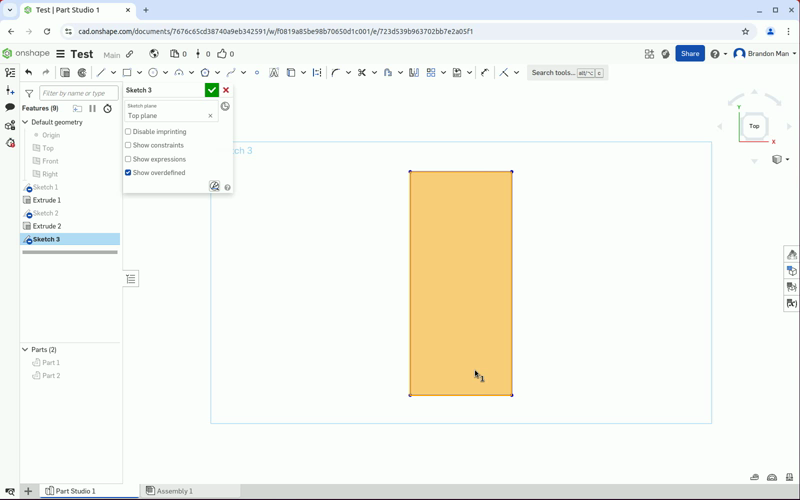
mouse_move(73, 352)
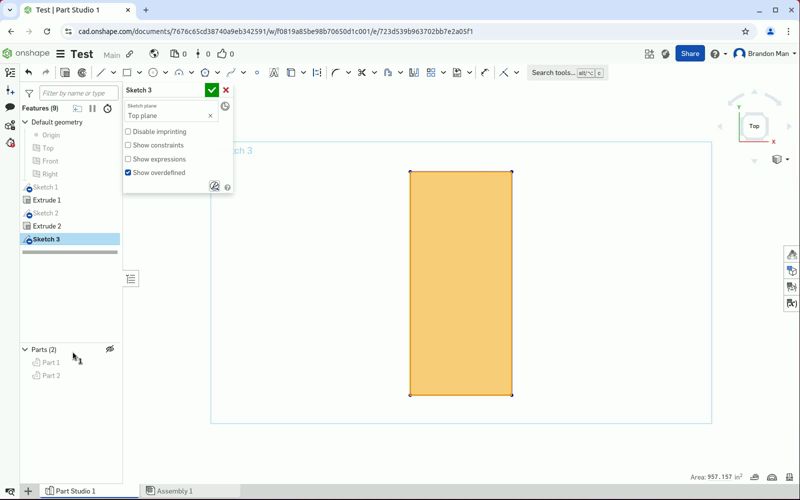
key(shift+y)
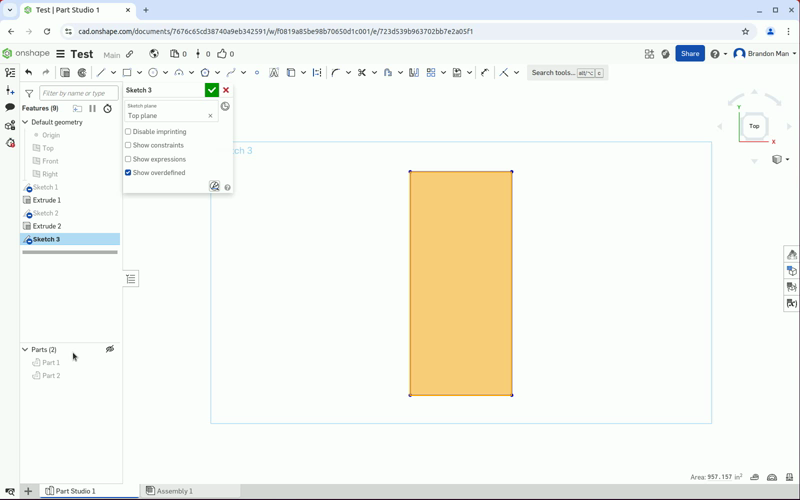
key(shift+e)
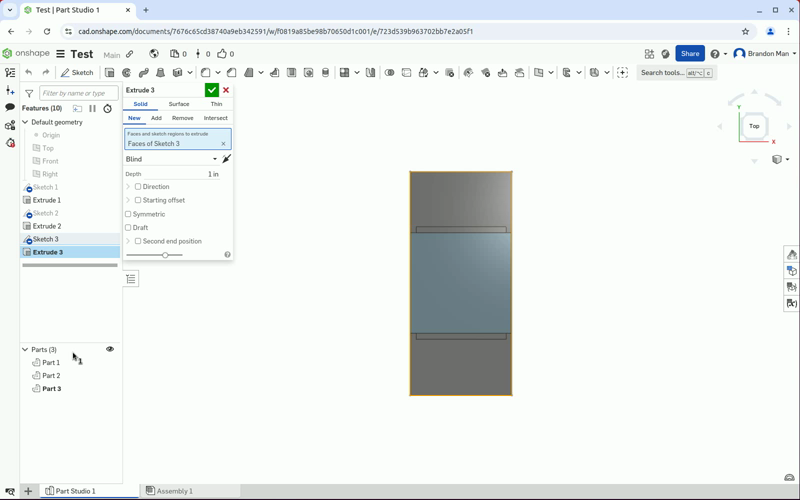
mouse_move(143, 106)
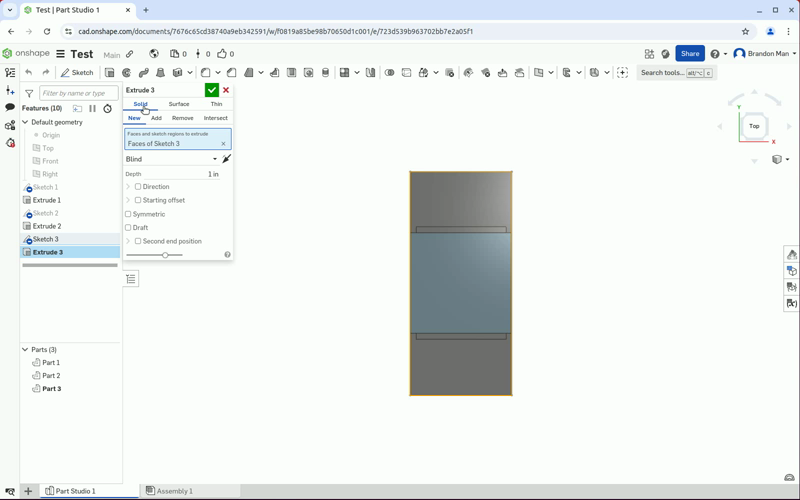
click(143, 106)
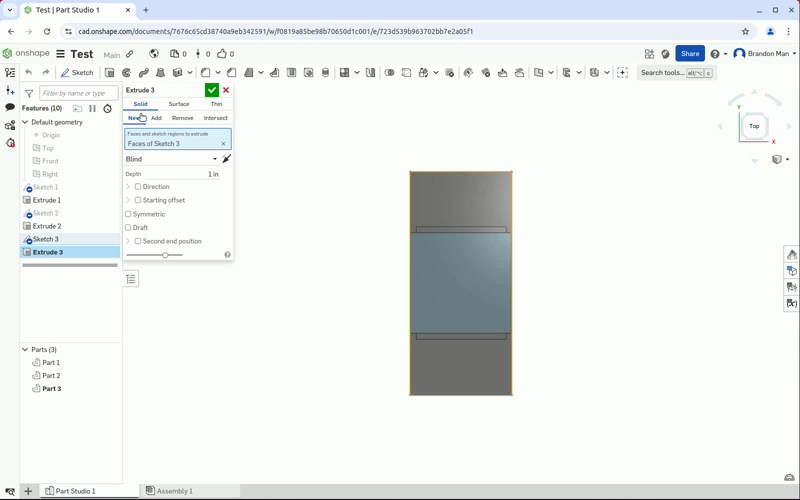
mouse_move(137, 120)
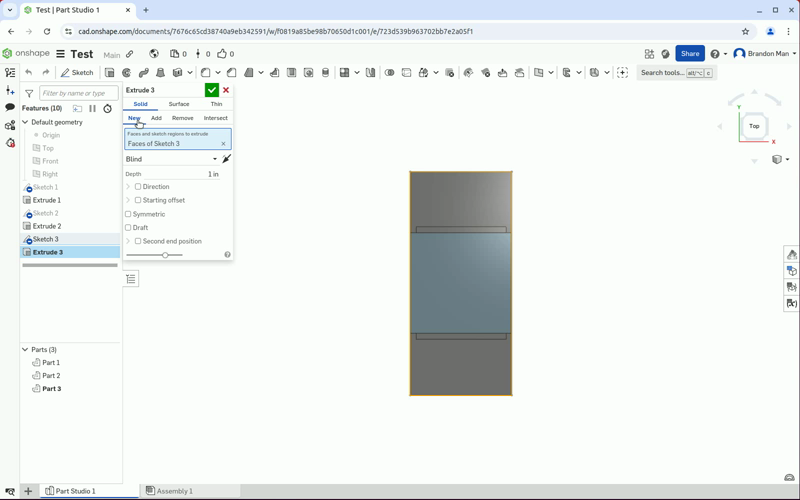
click(137, 120)
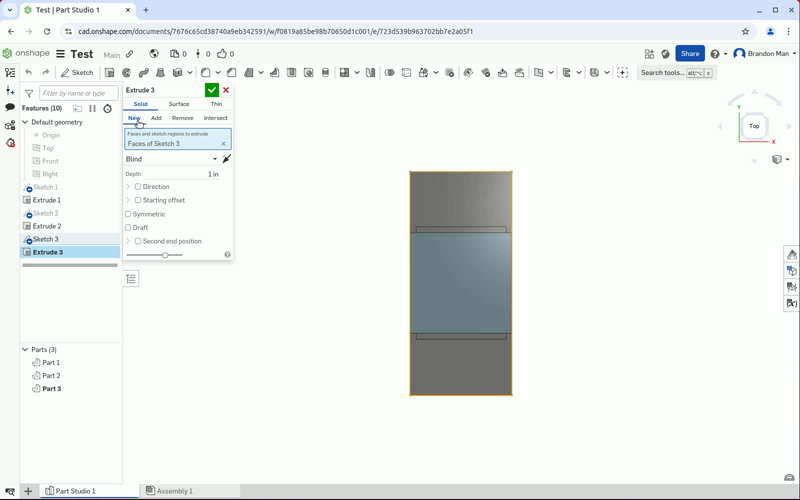
key(tab, 4)
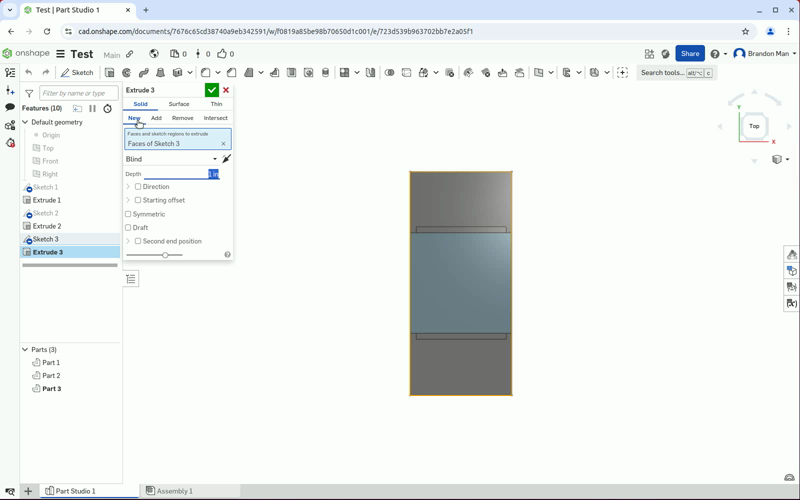
text(1.204)
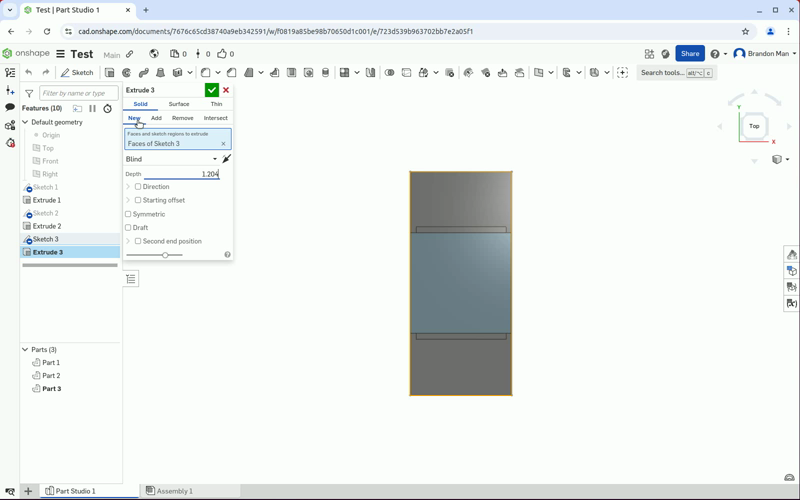
key(enter)
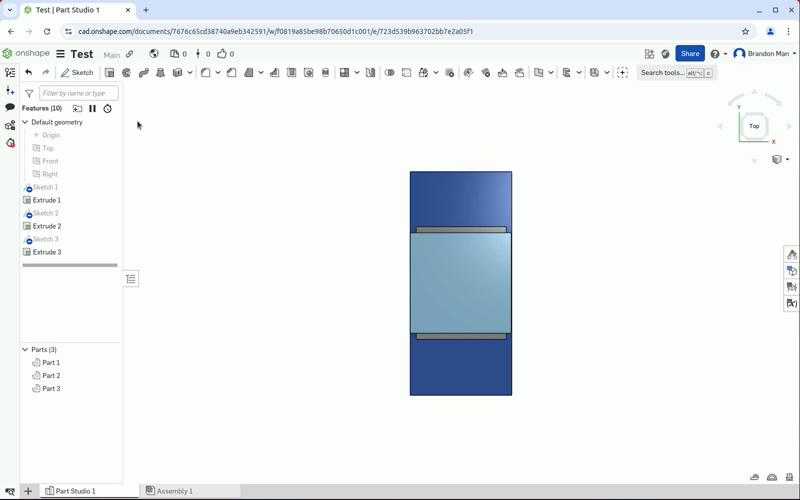
key(shift+h)
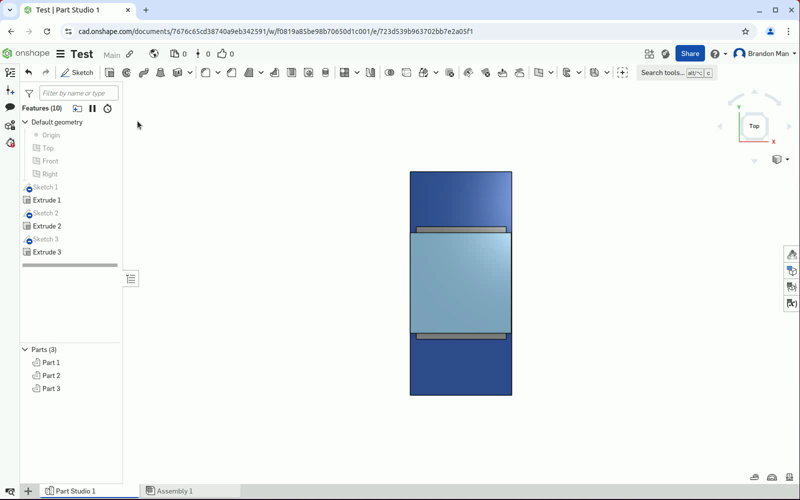
key(shift+h)
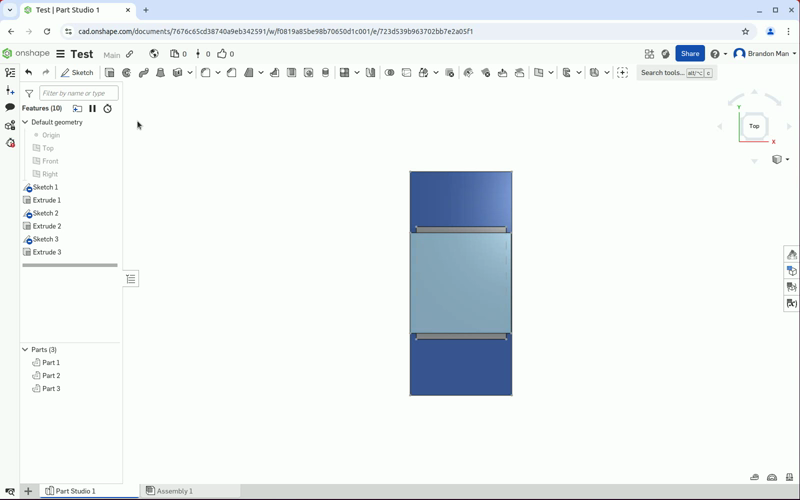
key(shift+7)
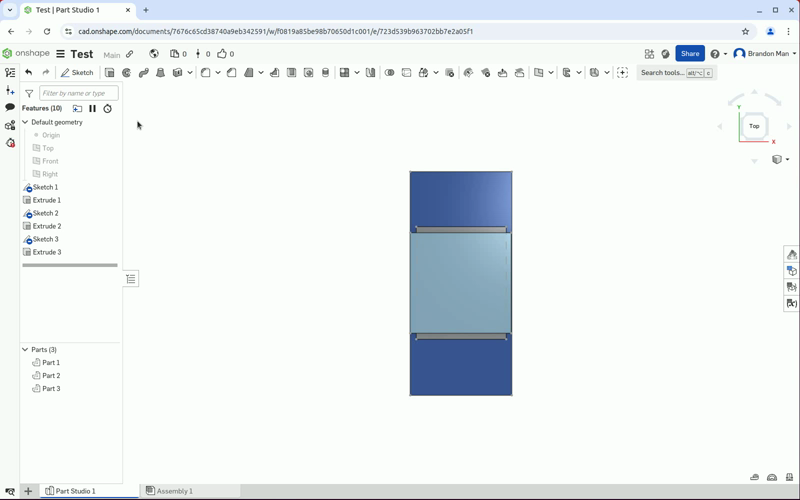
key(up, 3)
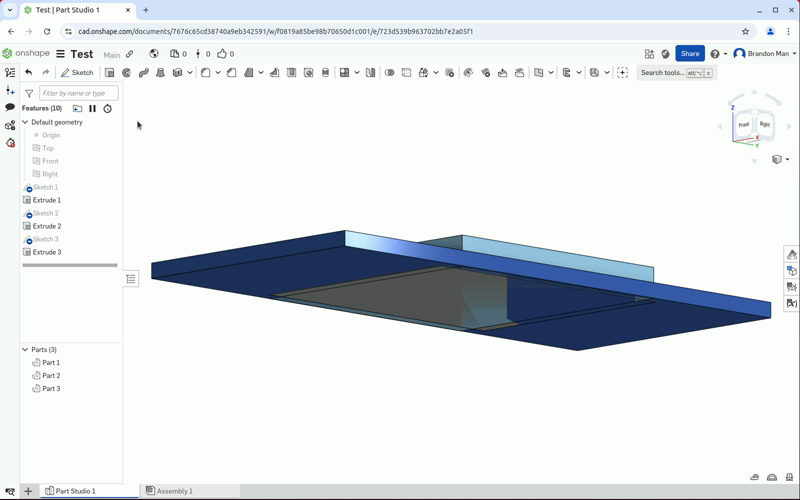
key(left, 3)
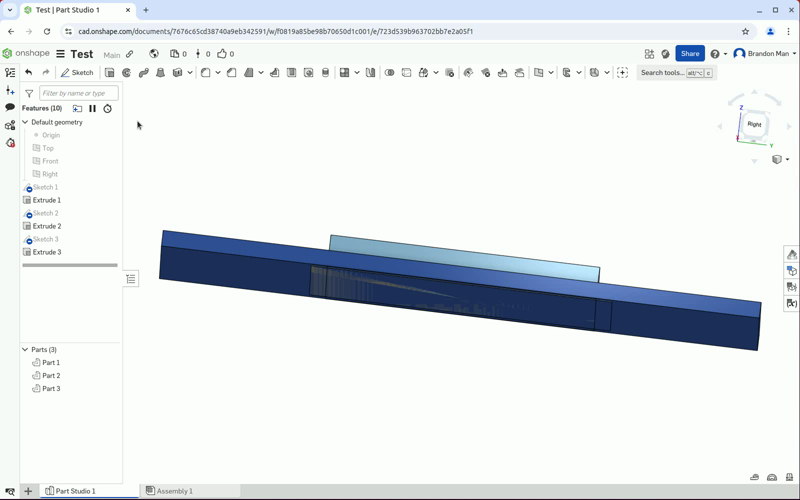
key(right, 3)
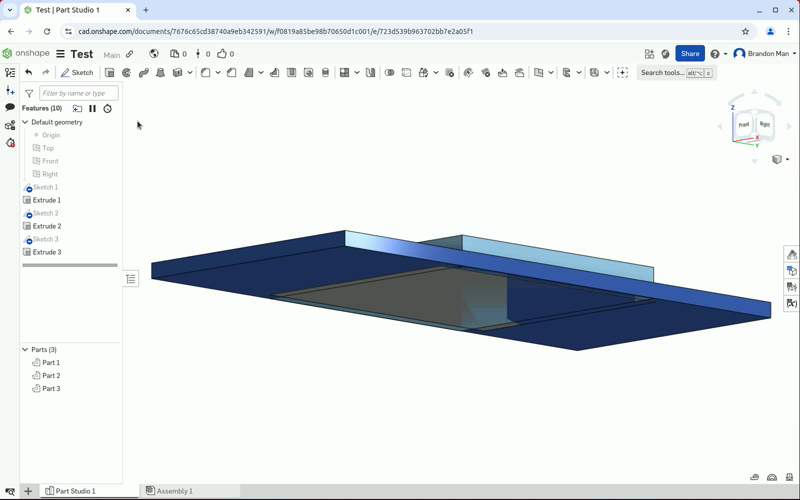
key(down, 3)
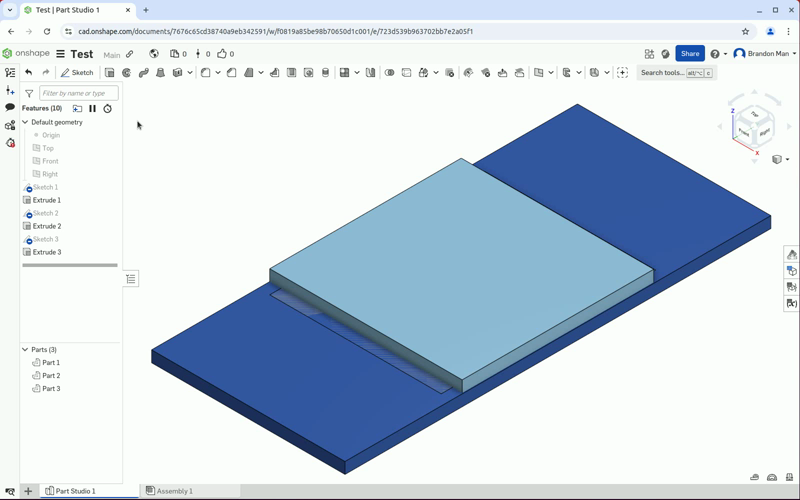
mouse_move(73, 189)
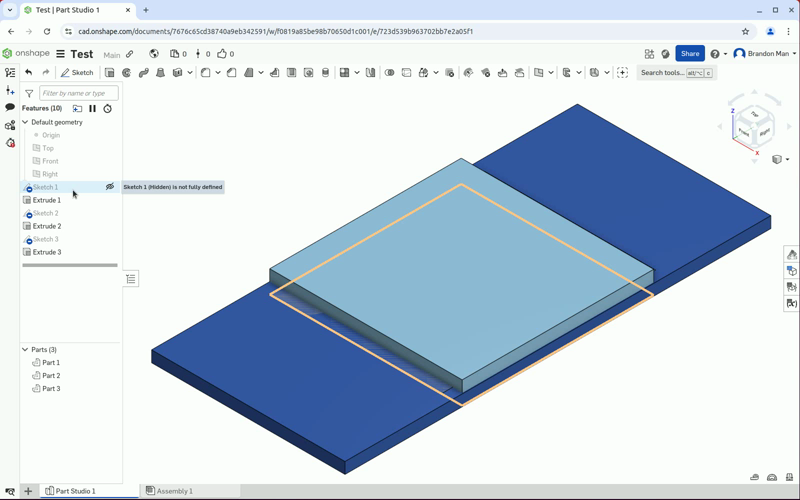
click(73, 189)